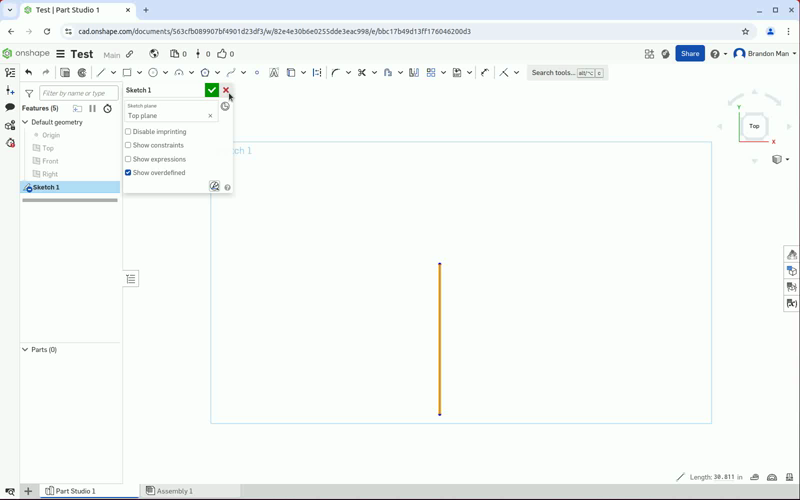
key(shift+h)
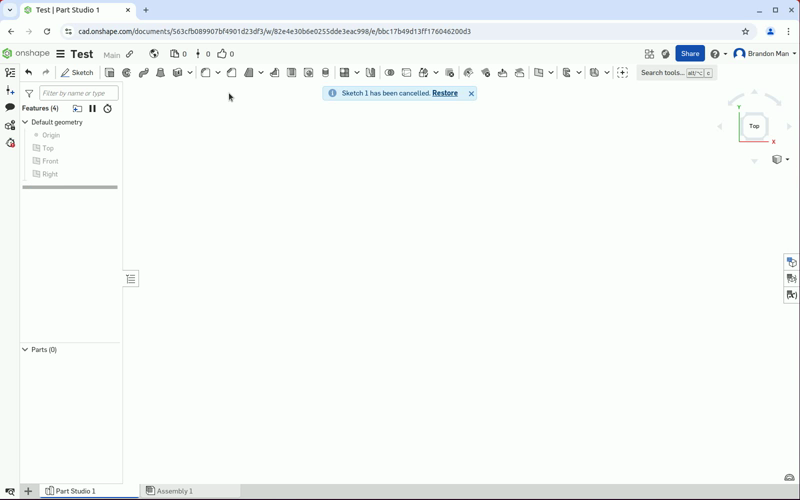
mouse_move(73, 352)
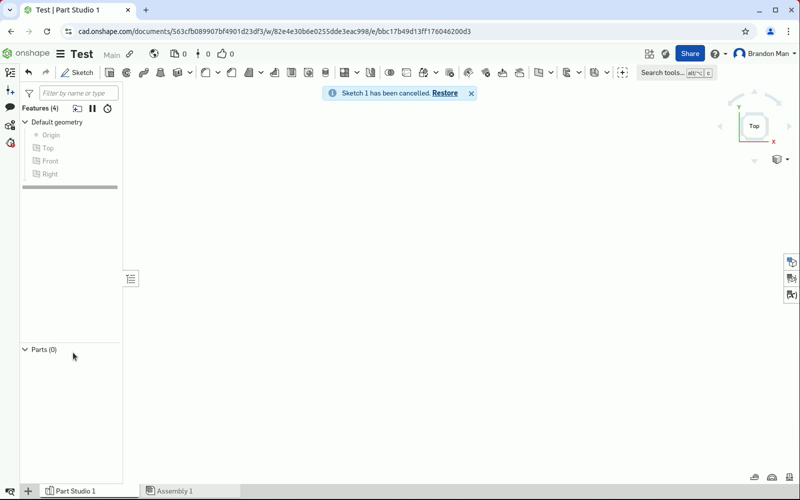
key(y)
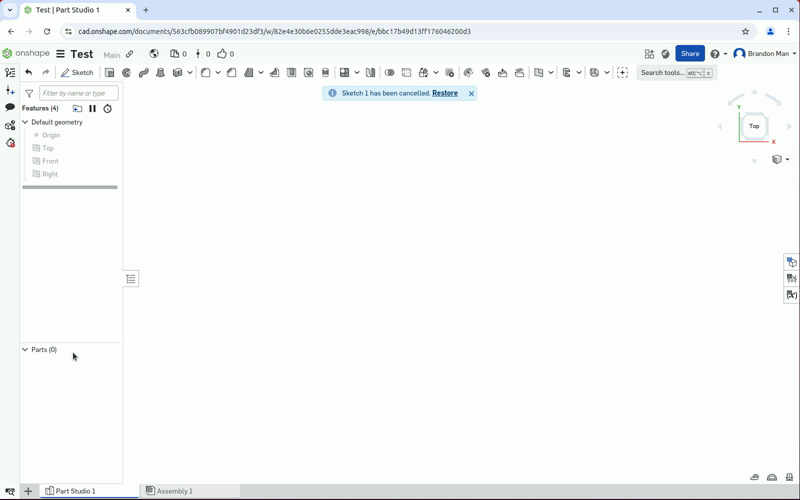
key(shift+p)
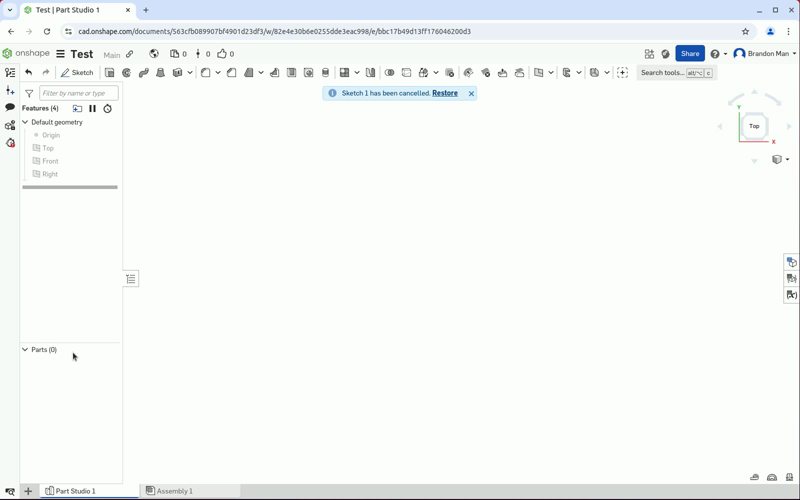
key(space)
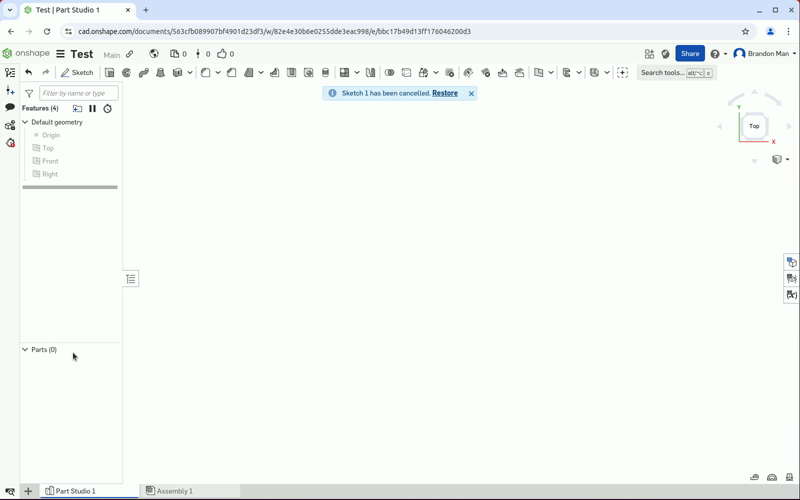
key_down(shift)
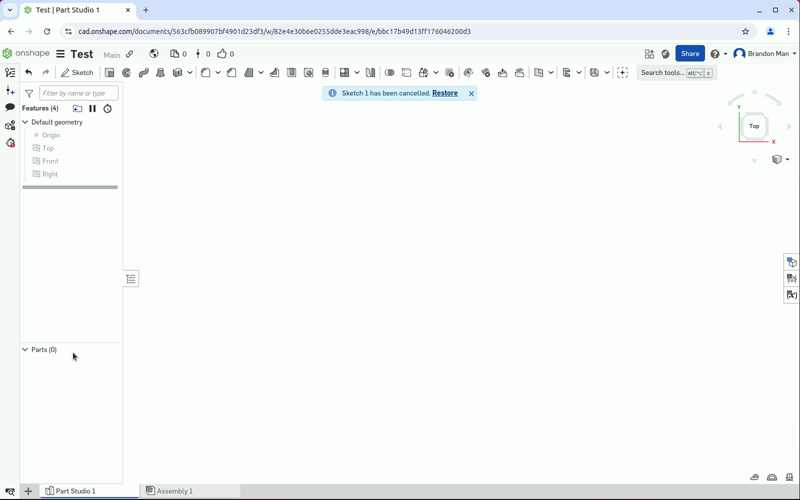
key(up)
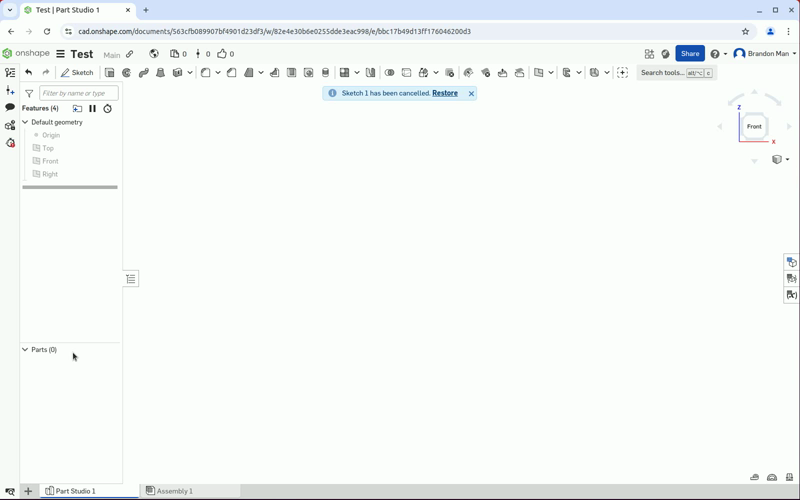
key_up(shift)
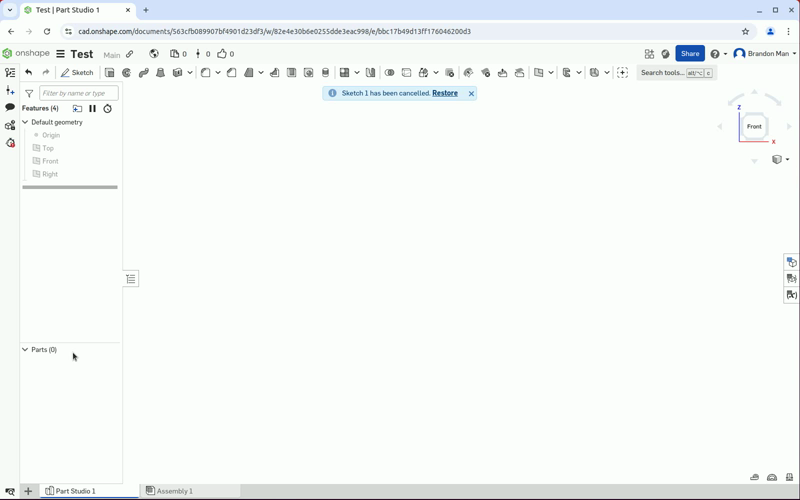
mouse_move(73, 352)
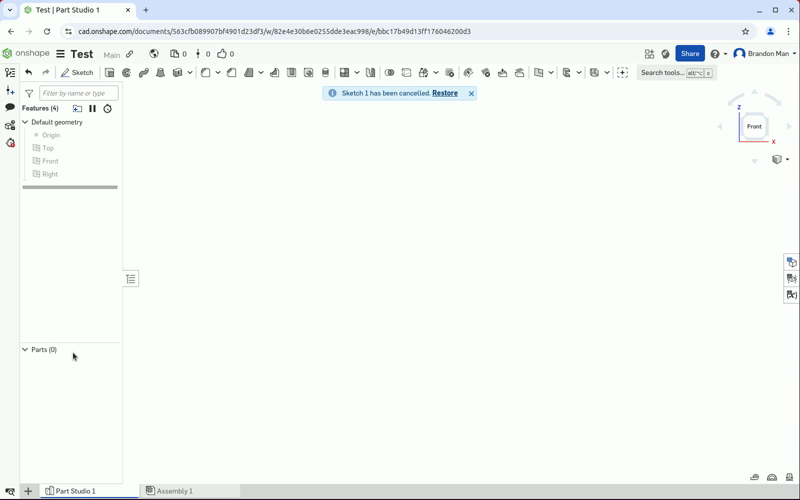
key(shift+y)
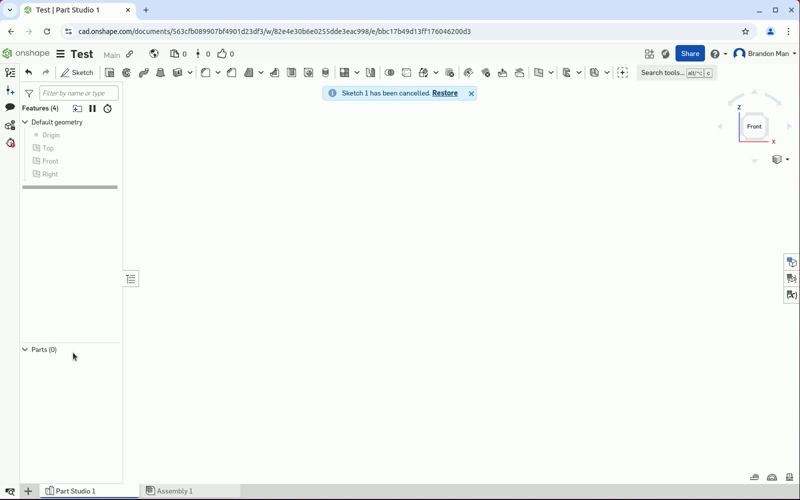
key(shift+s)
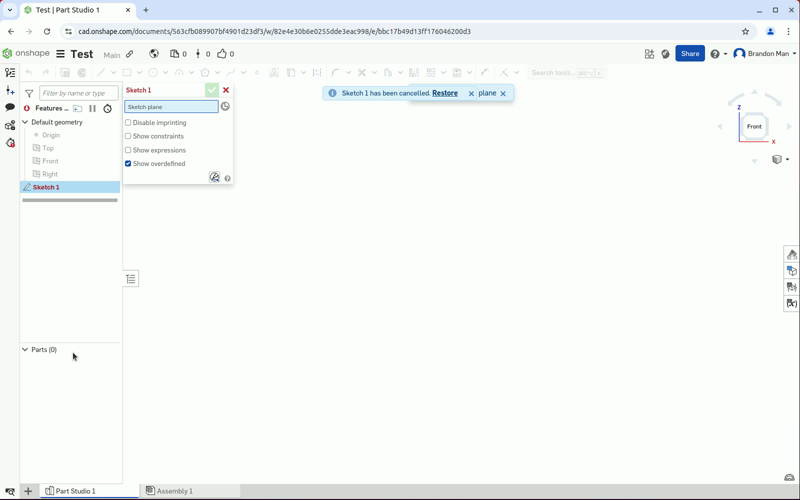
mouse_move(73, 163)
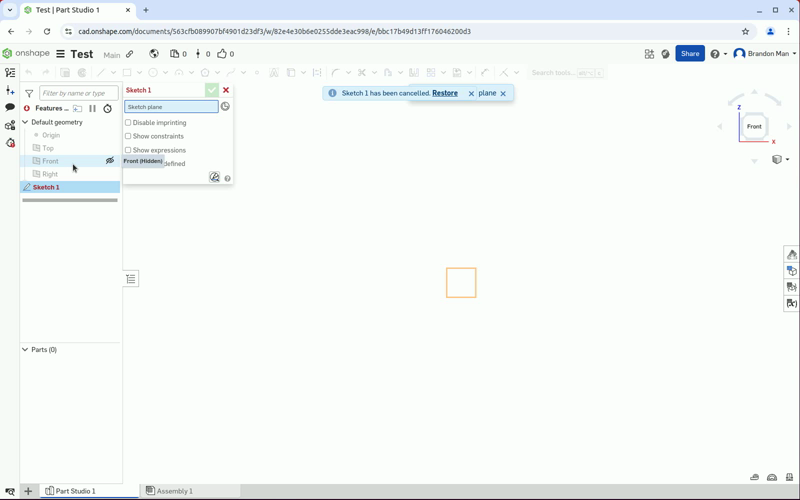
click(73, 163)
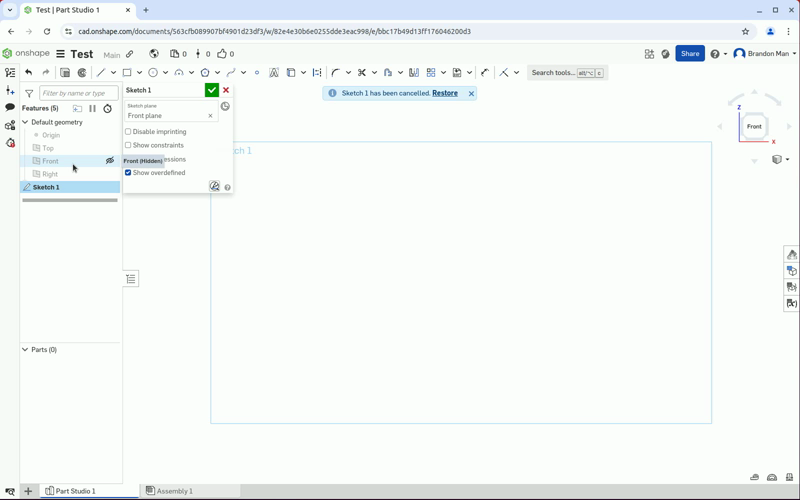
mouse_move(73, 352)
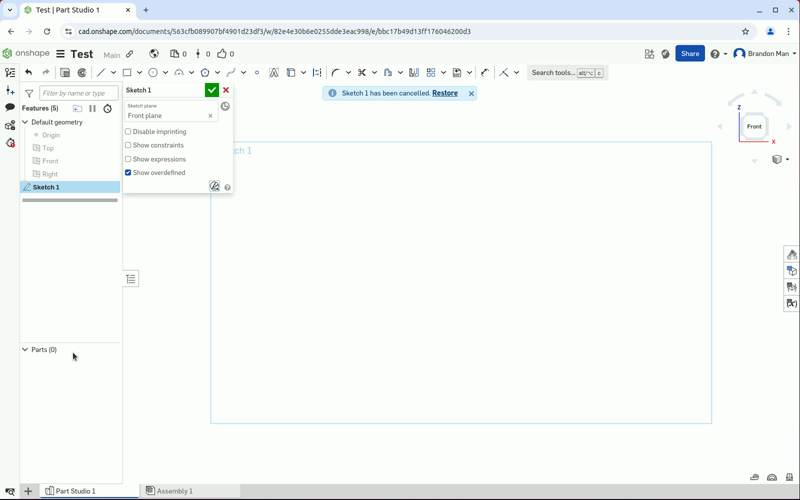
key(y)
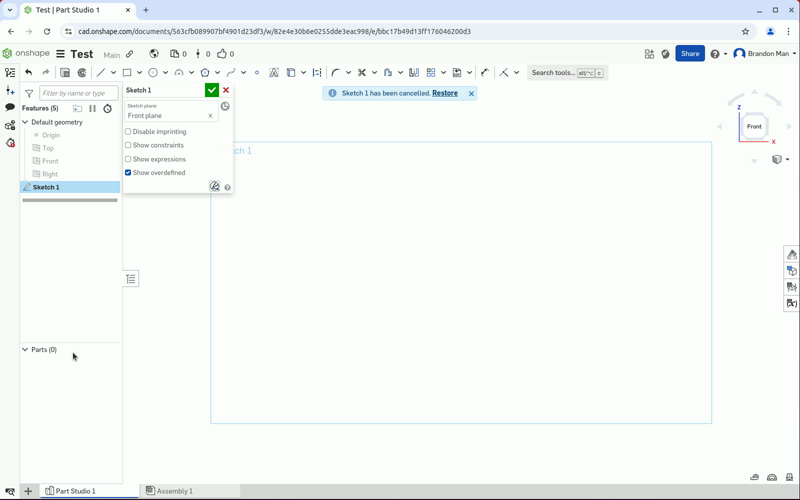
key(l)
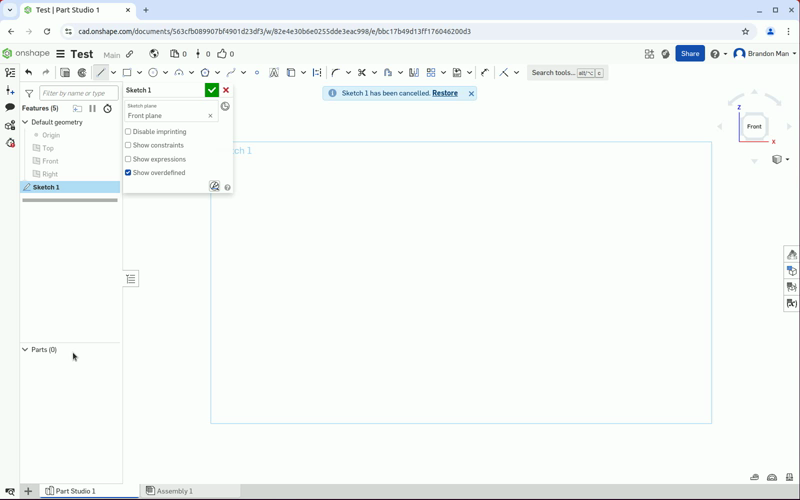
key_down(shift)
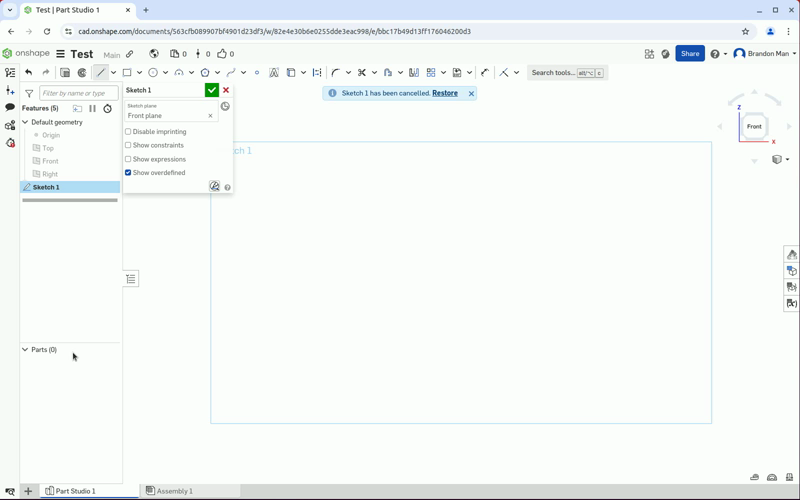
mouse_move(396, 305)
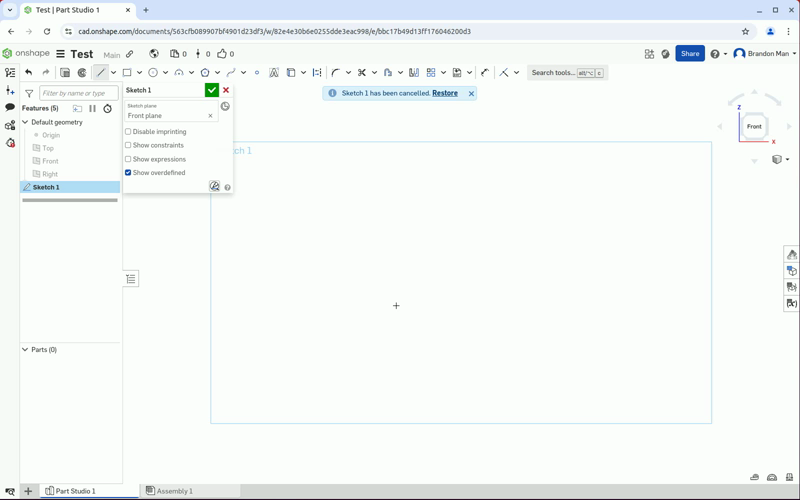
click(396, 305)
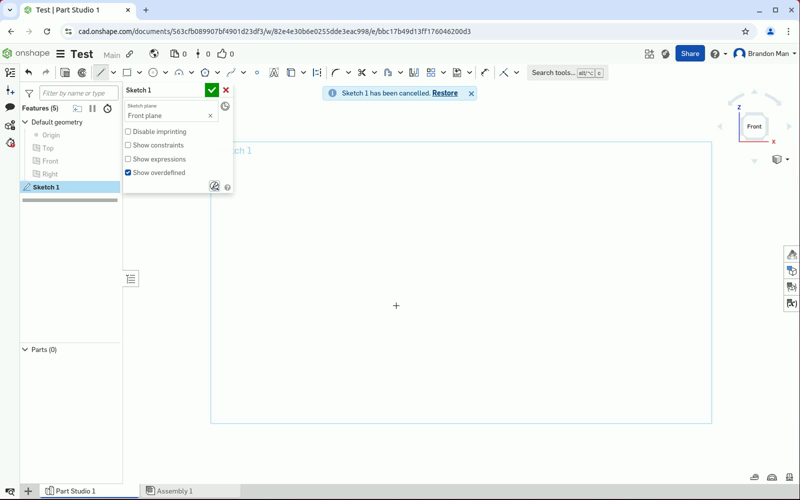
key_up(shift)
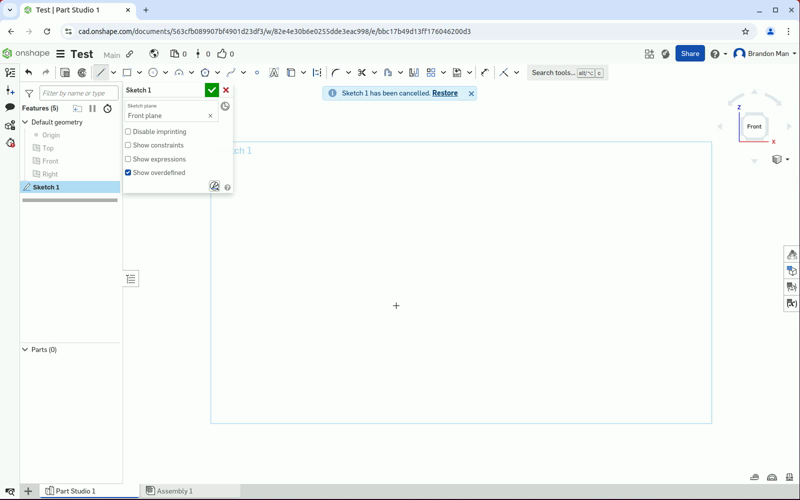
key_down(shift)
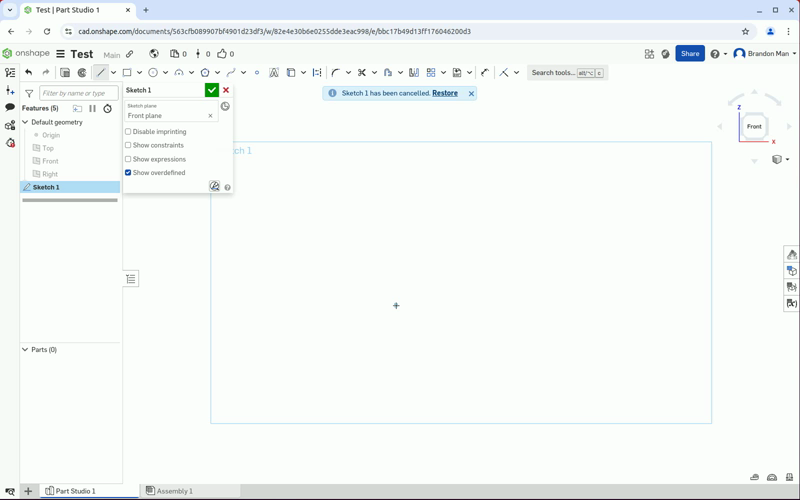
mouse_move(426, 305)
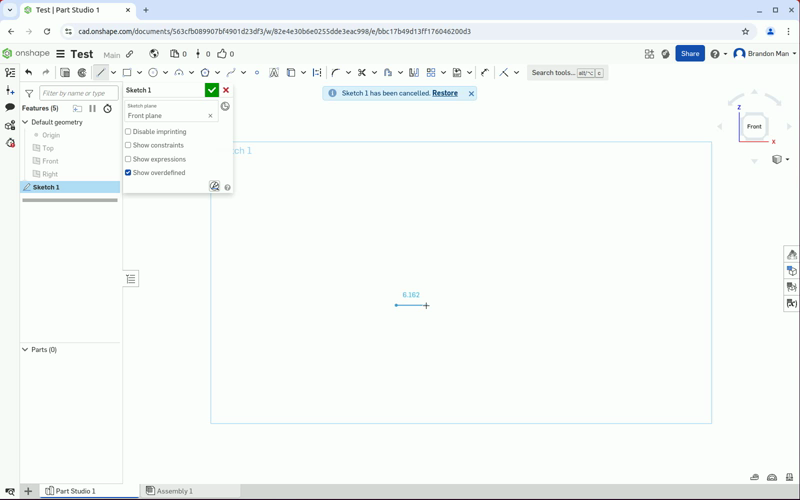
mouse_move(419, 305)
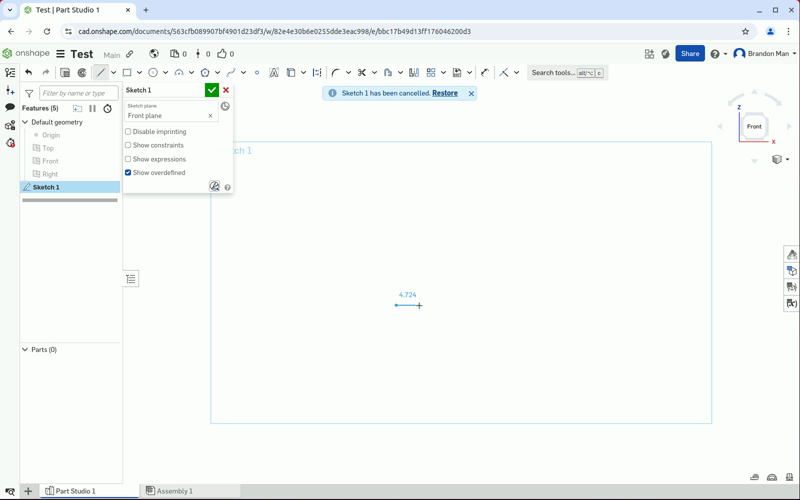
click(419, 305)
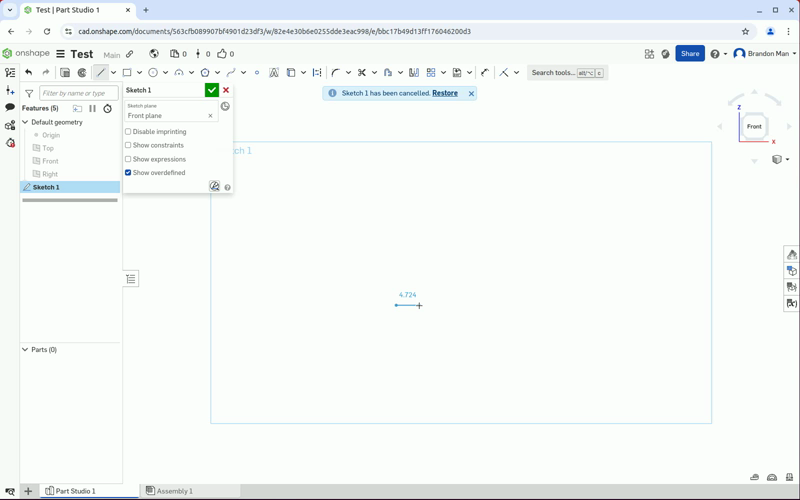
key_up(shift)
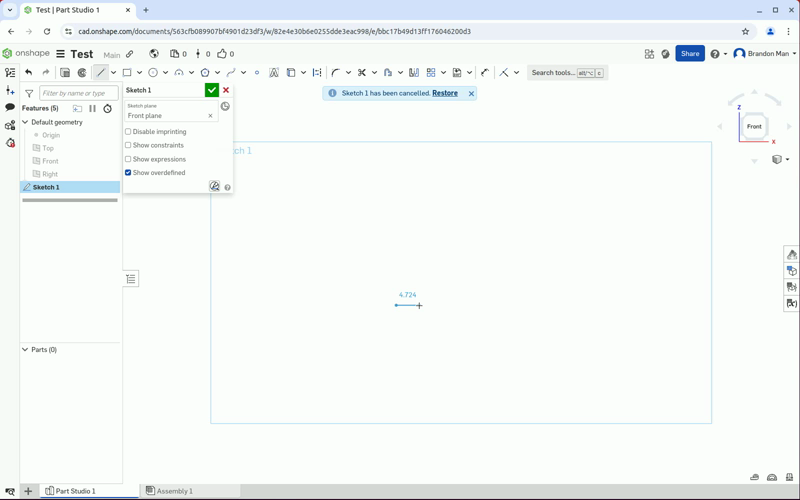
key_down(shift)
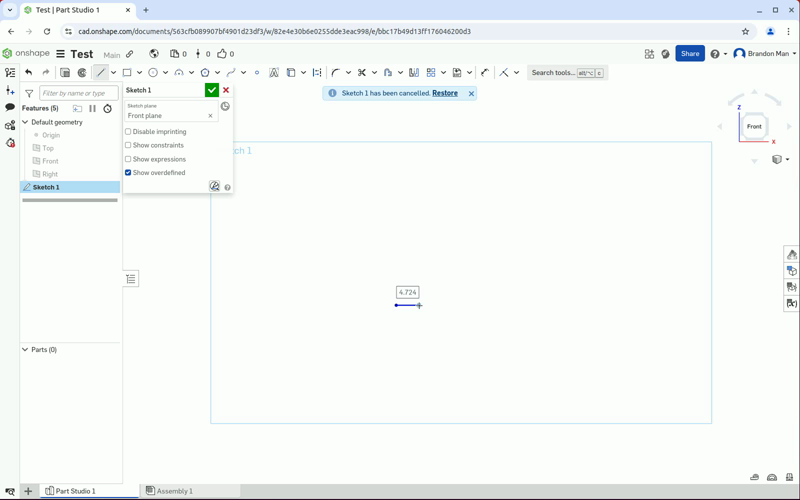
mouse_move(449, 305)
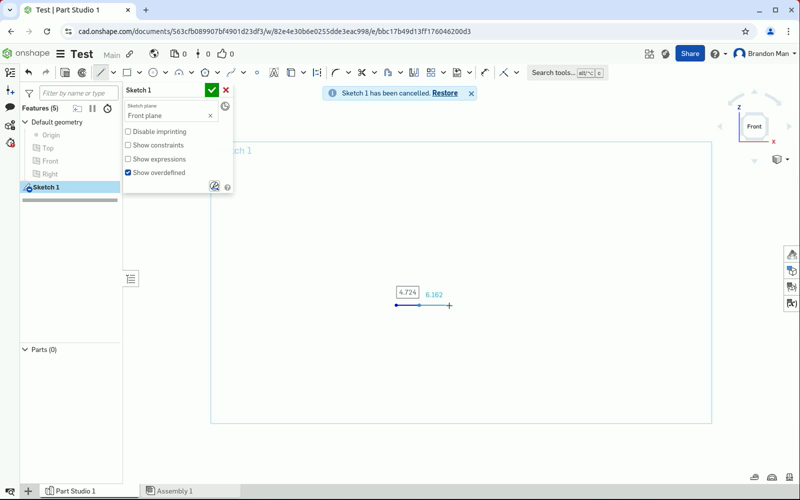
mouse_move(419, 259)
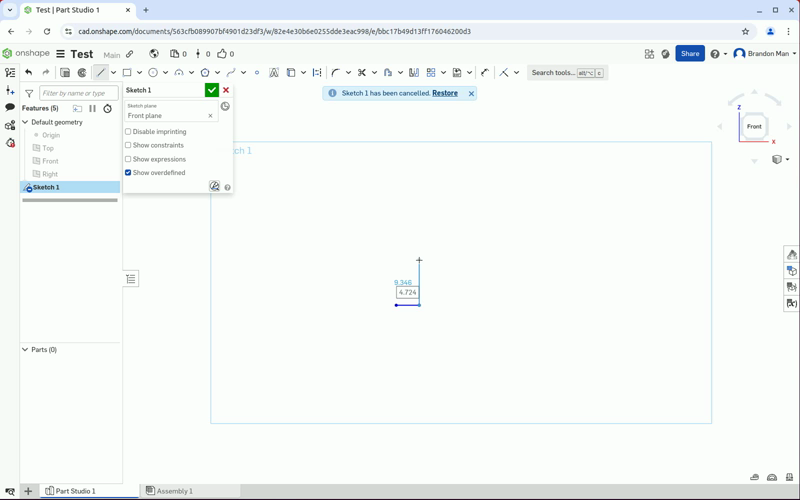
click(419, 259)
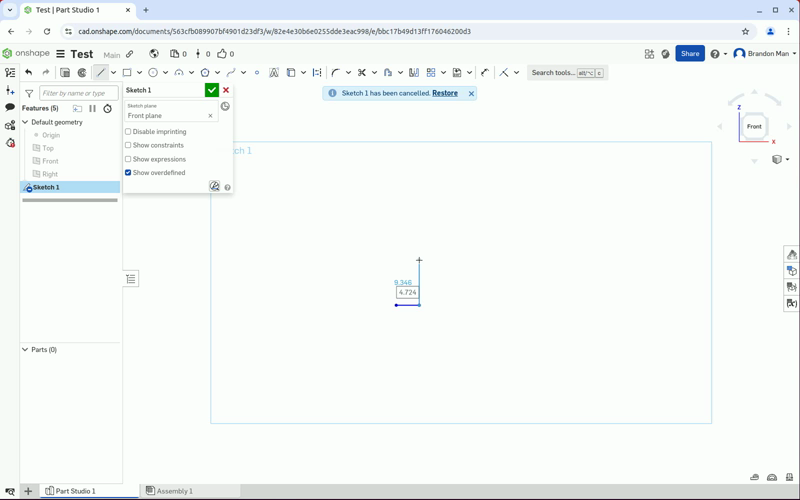
key_up(shift)
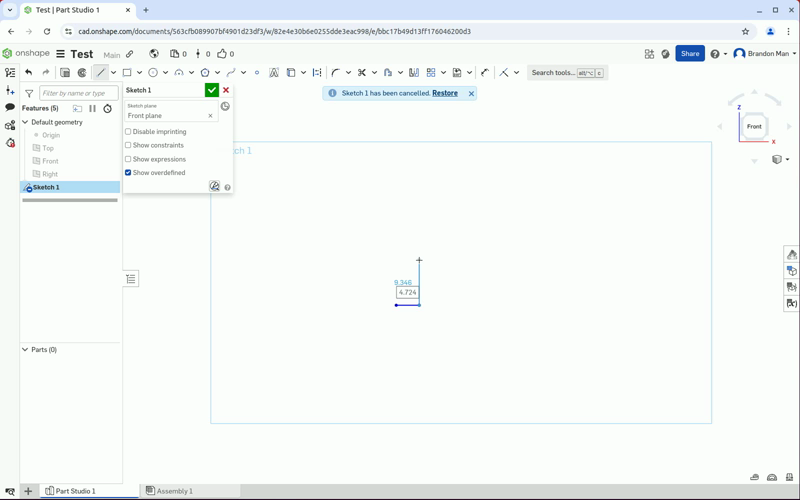
key_down(shift)
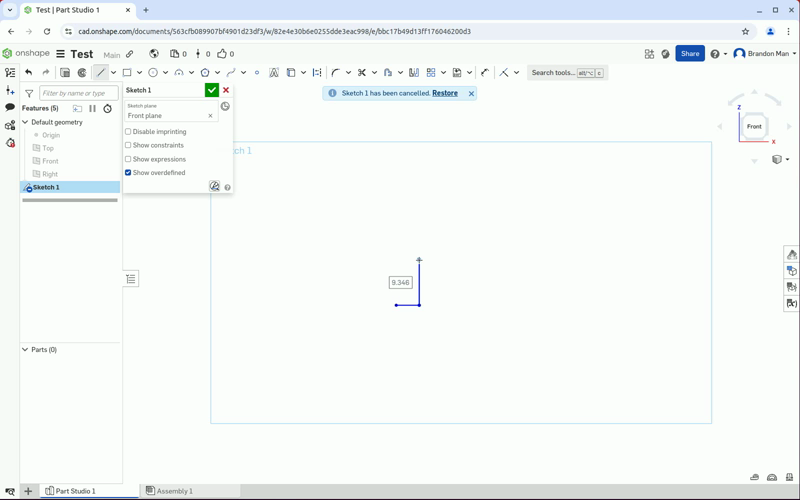
mouse_move(449, 259)
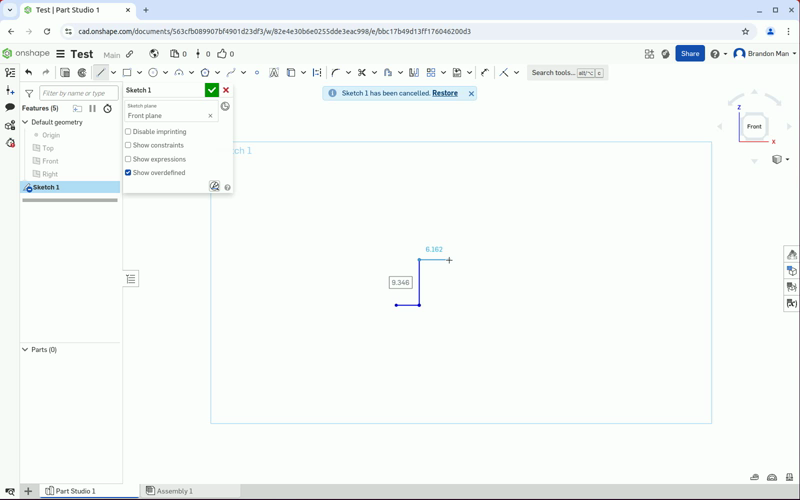
mouse_move(396, 259)
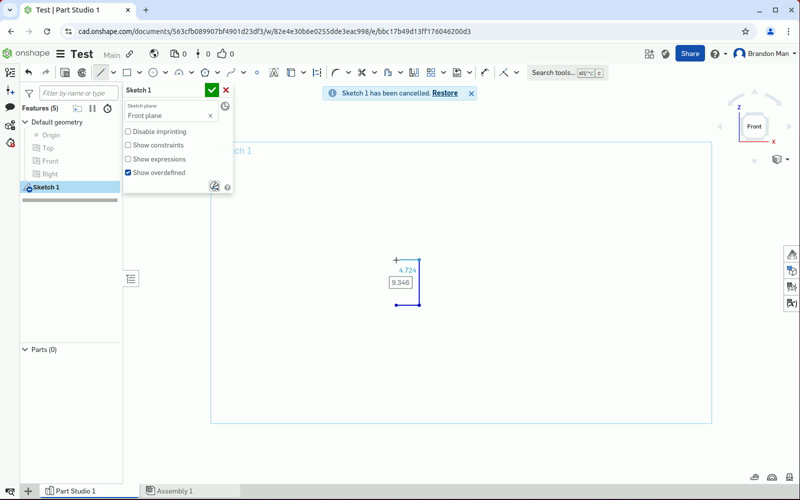
click(396, 259)
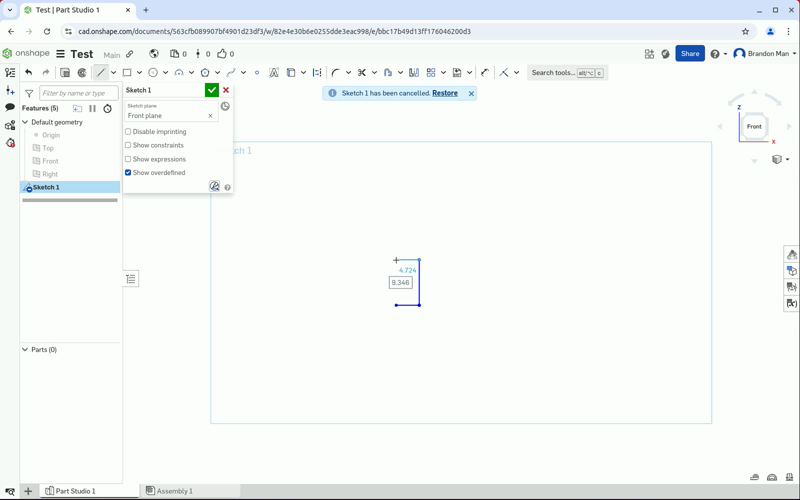
key_up(shift)
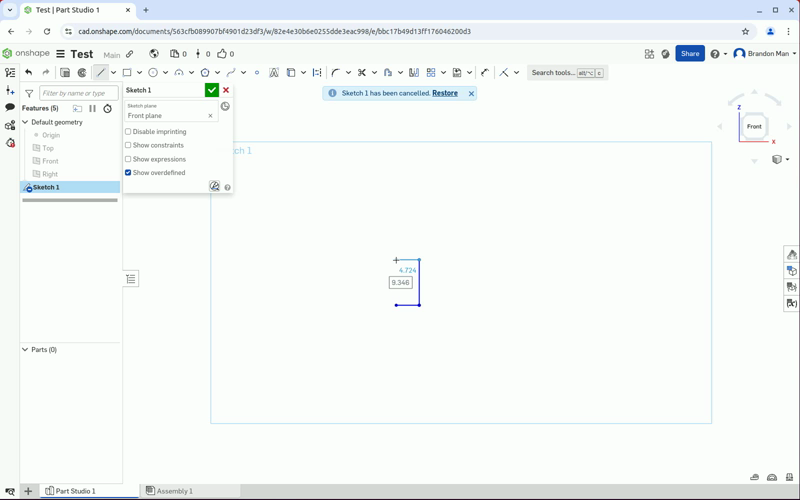
mouse_move(426, 259)
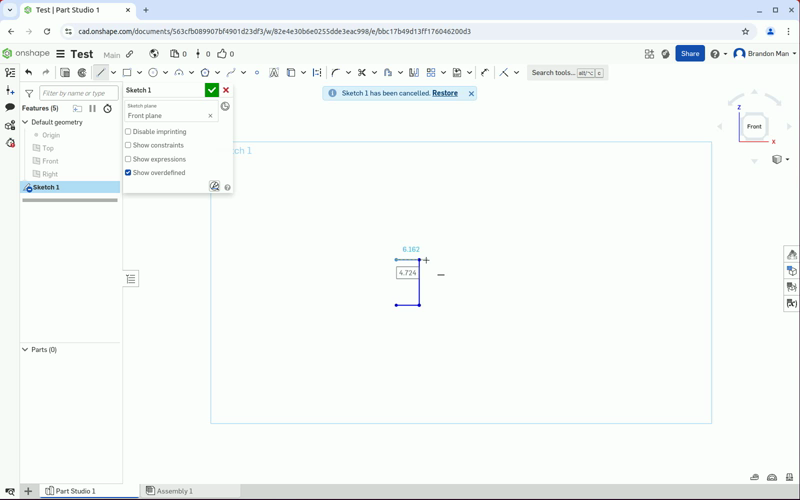
key_down(shift)
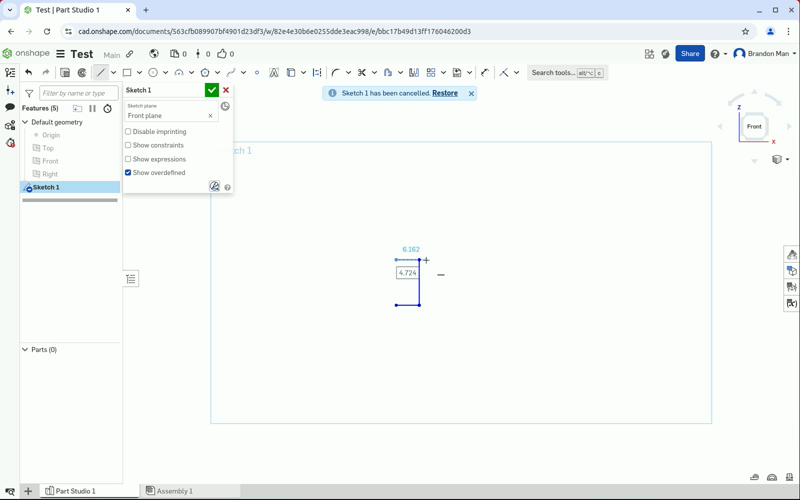
mouse_move(396, 305)
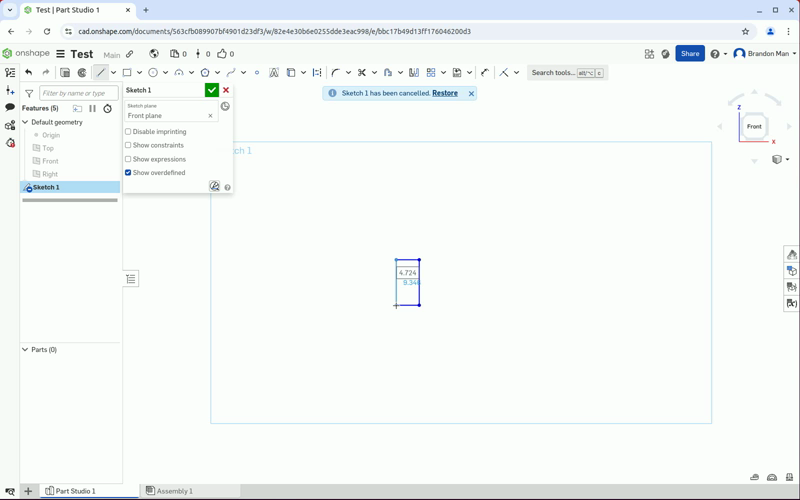
key_up(shift)
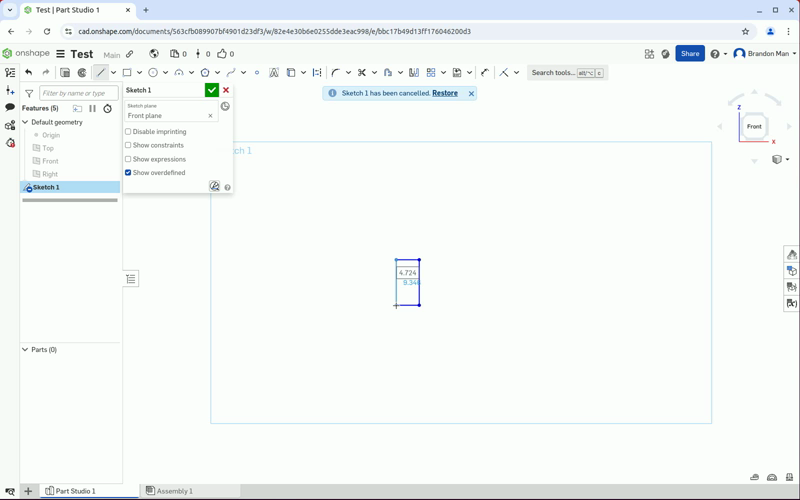
click(396, 305)
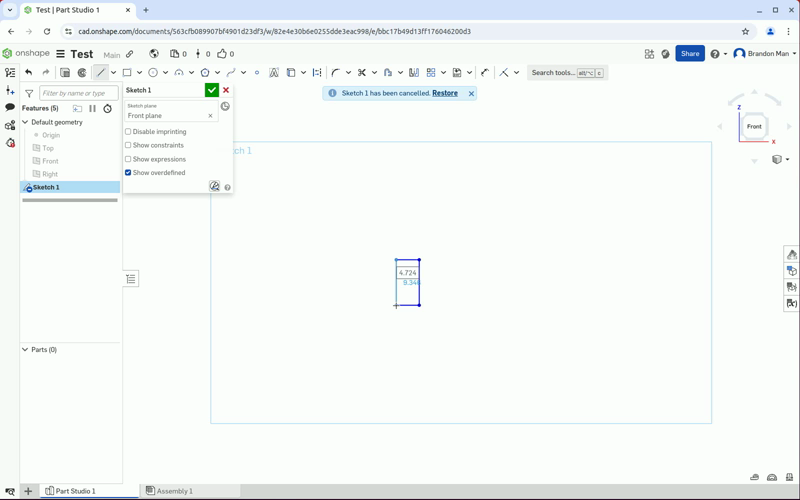
key(esc)
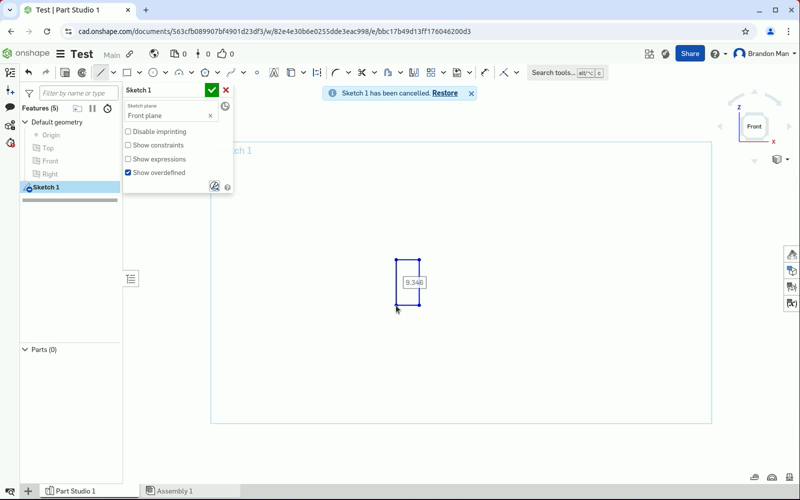
mouse_move(410, 285)
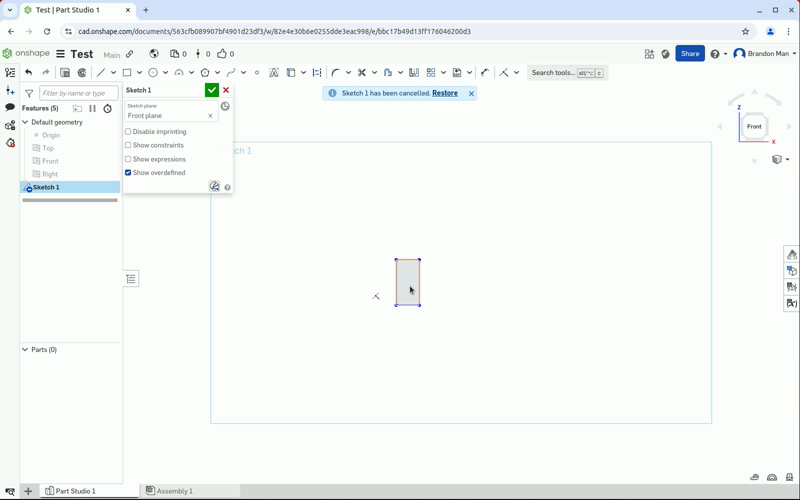
scroll(6)
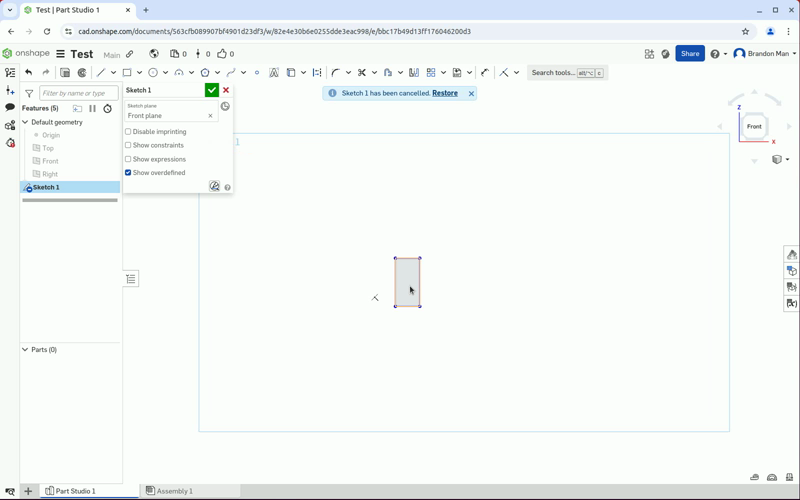
scroll(6)
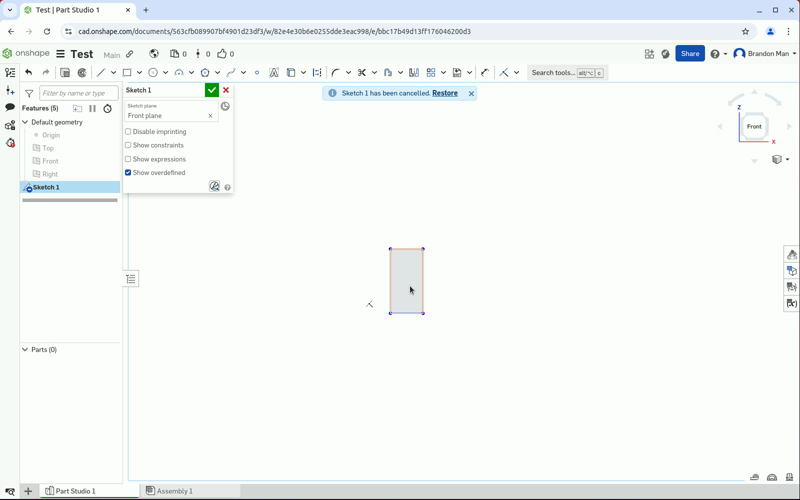
scroll(6)
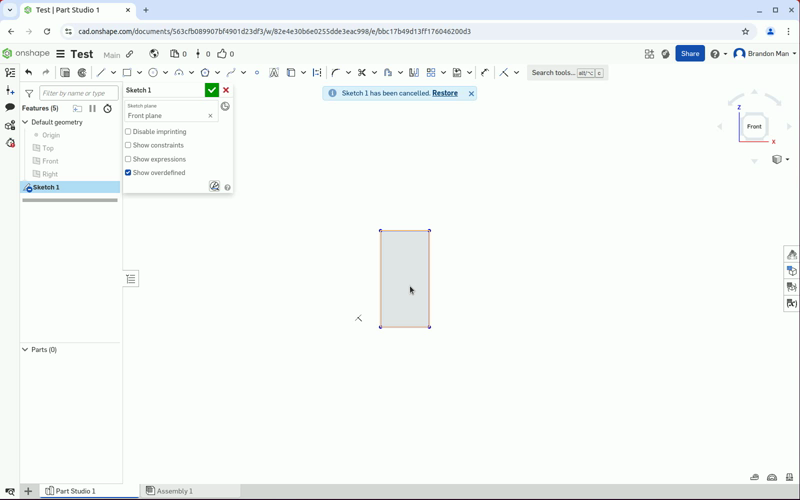
scroll(6)
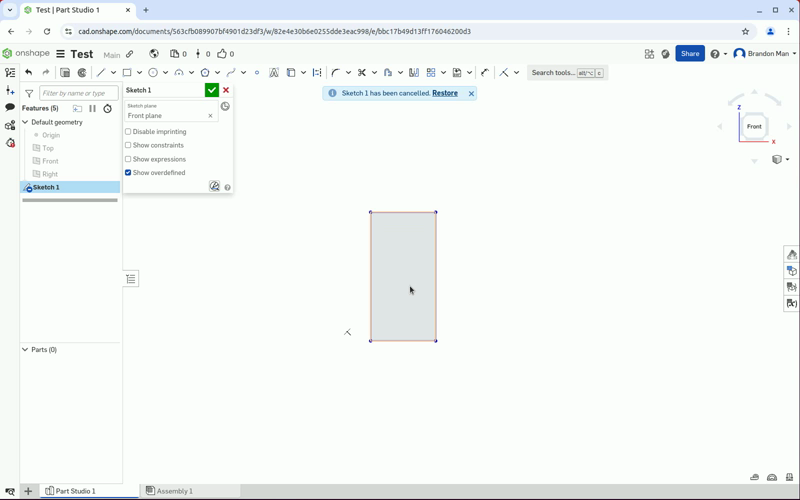
scroll(6)
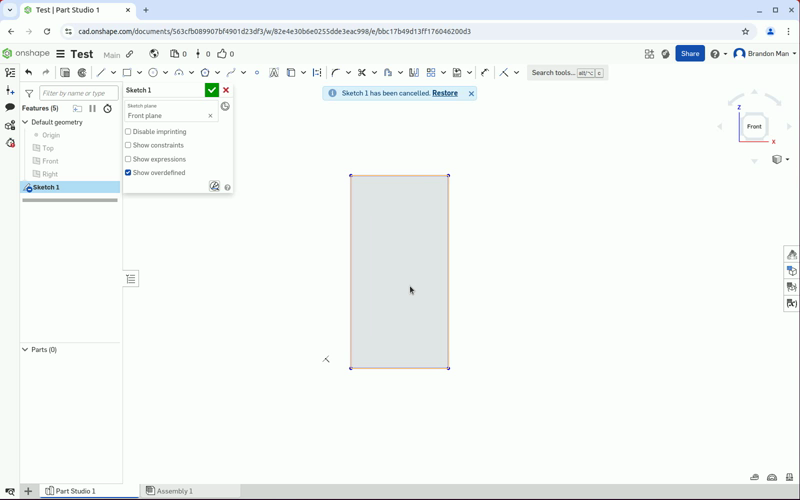
scroll(6)
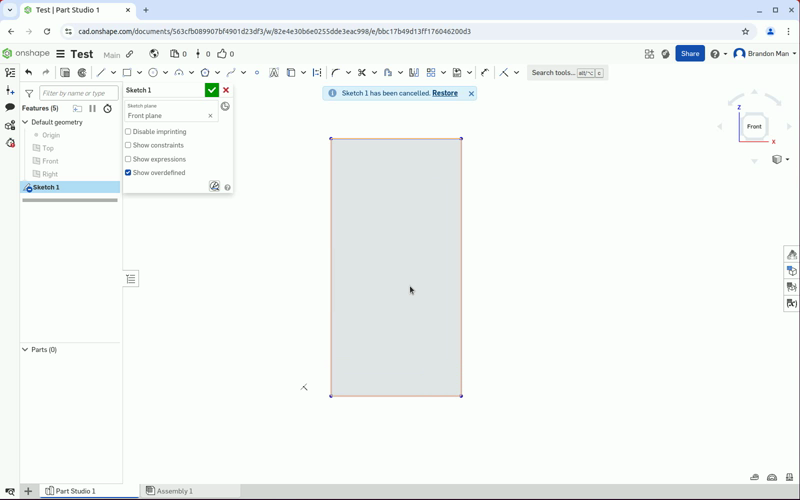
scroll(6)
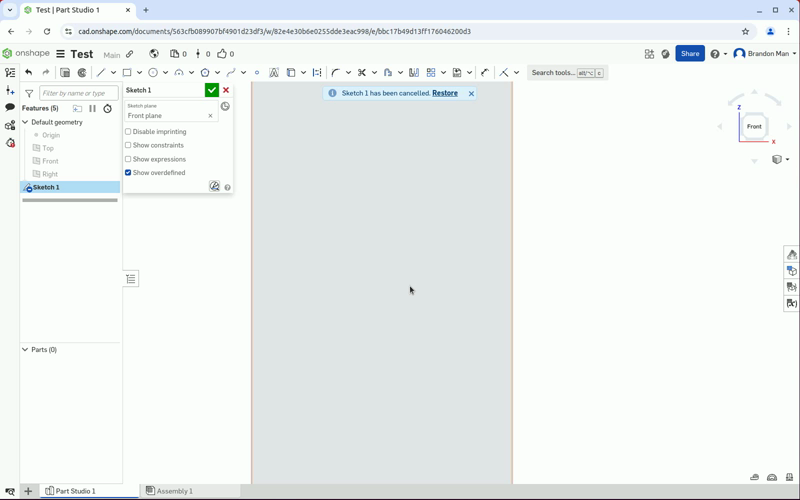
click(410, 285)
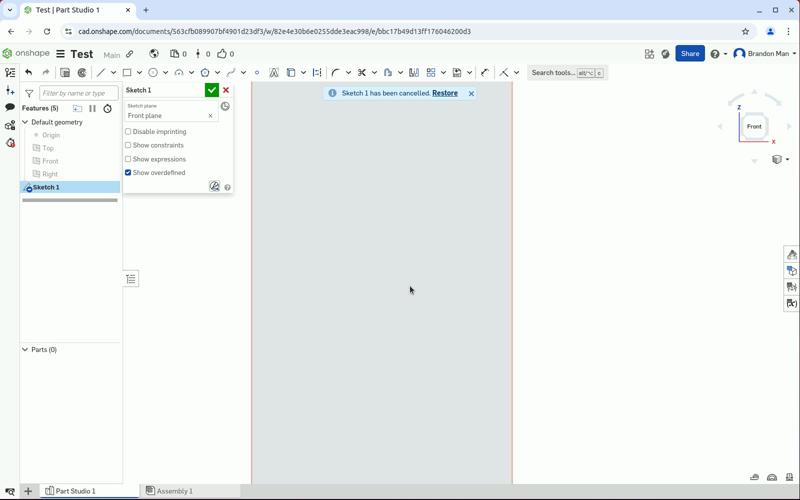
scroll(-6)
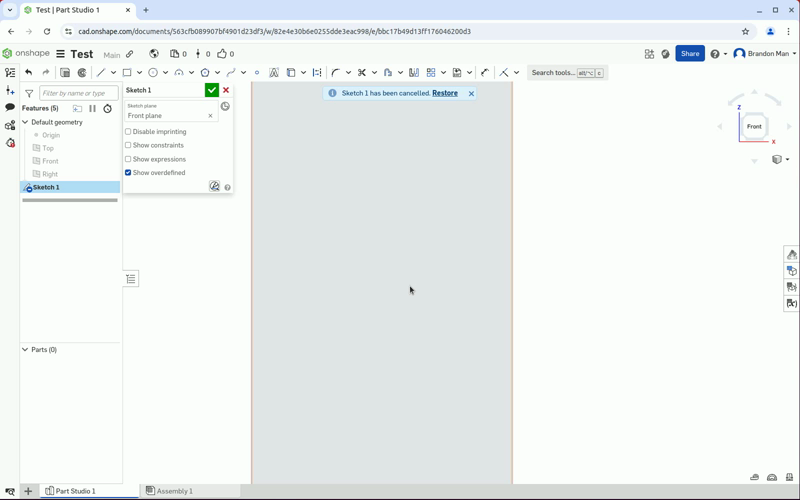
scroll(-6)
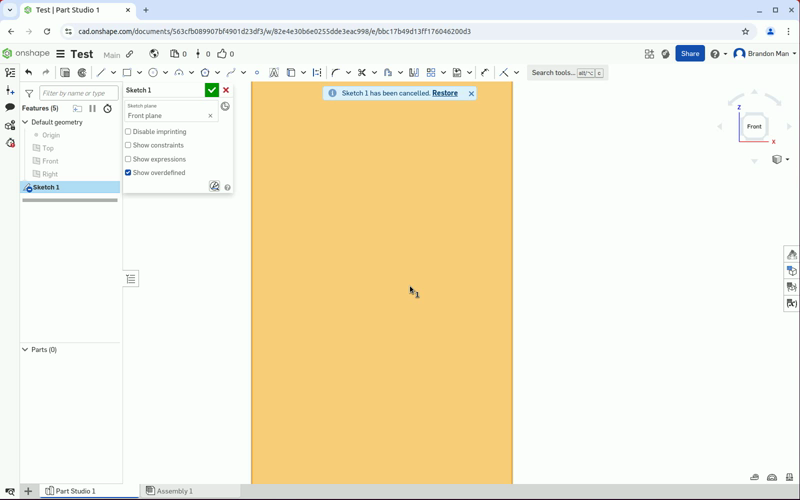
scroll(-6)
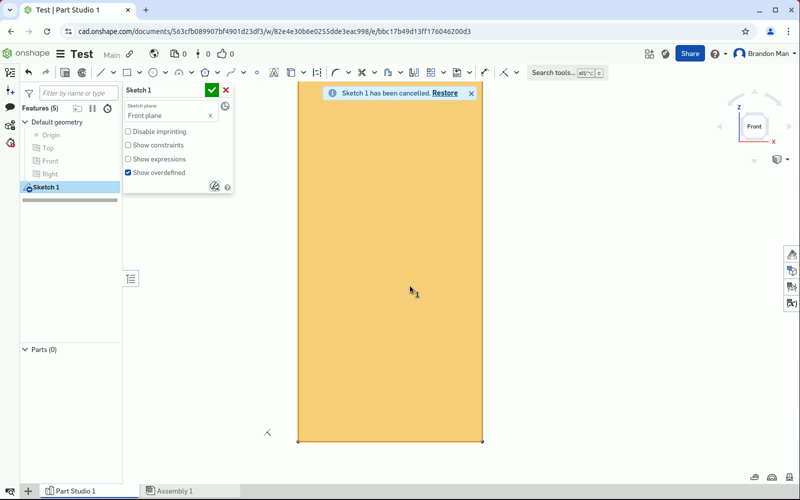
scroll(-6)
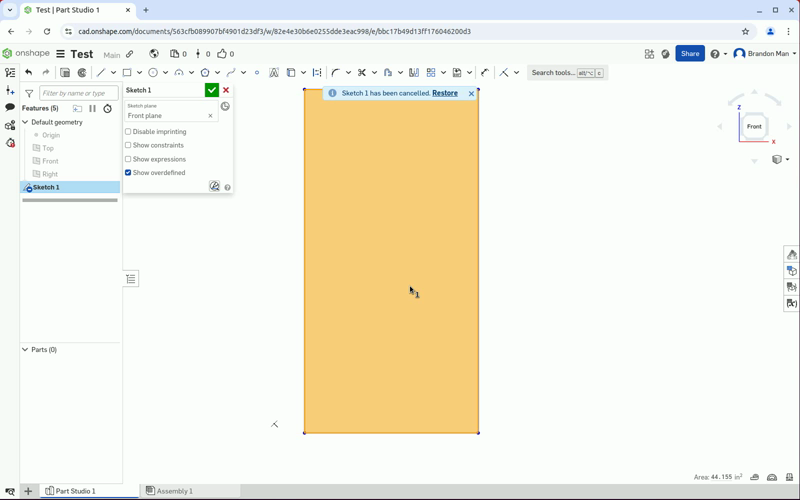
scroll(-6)
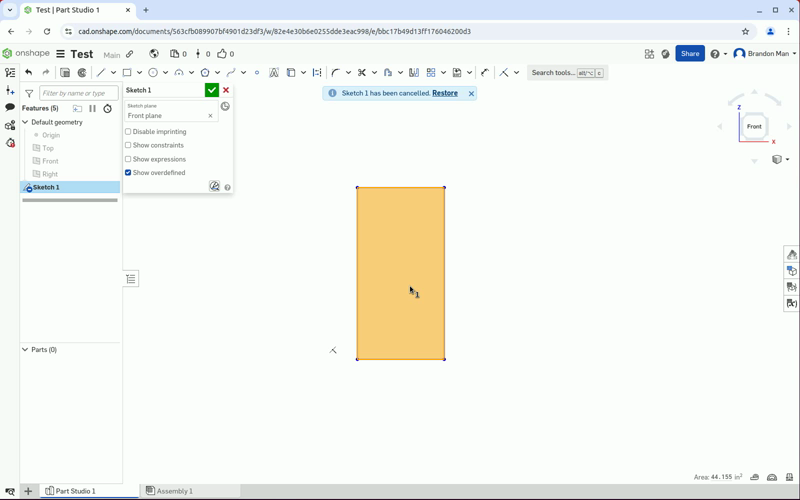
scroll(-6)
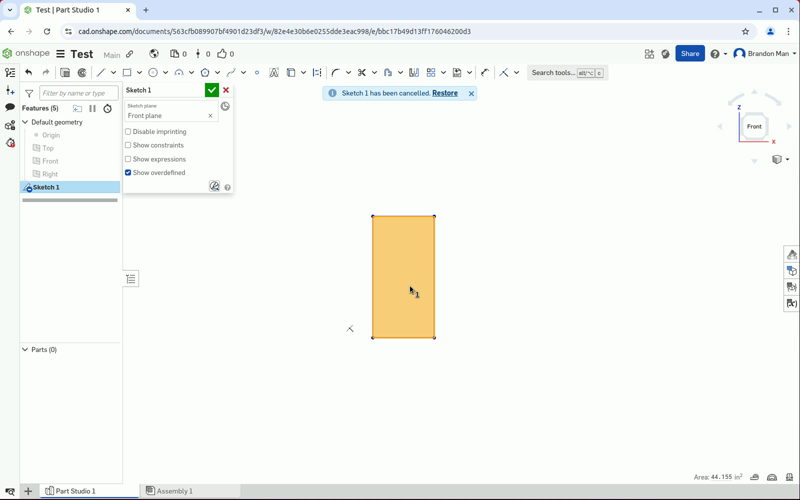
scroll(-6)
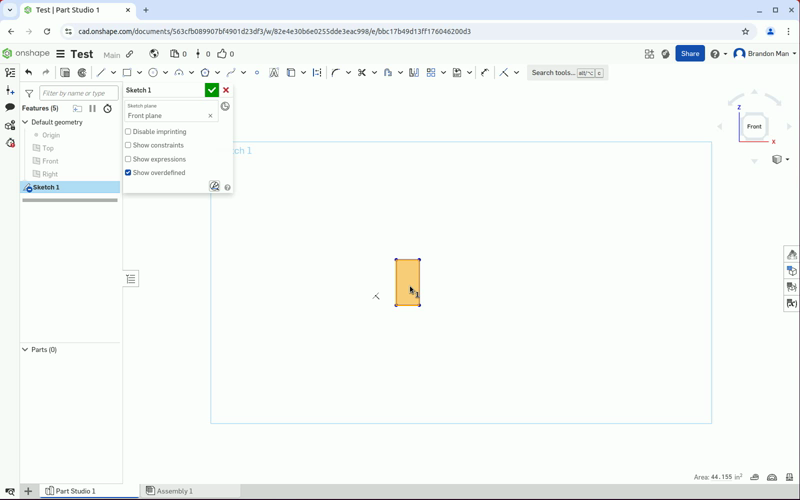
mouse_move(73, 352)
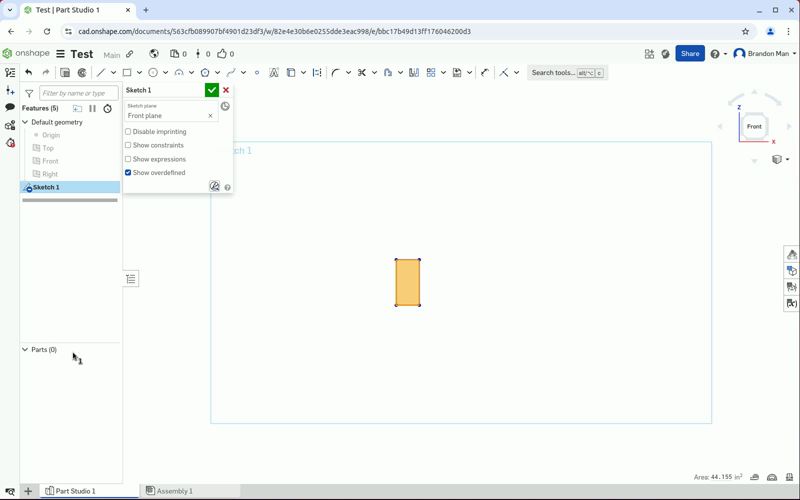
key(shift+y)
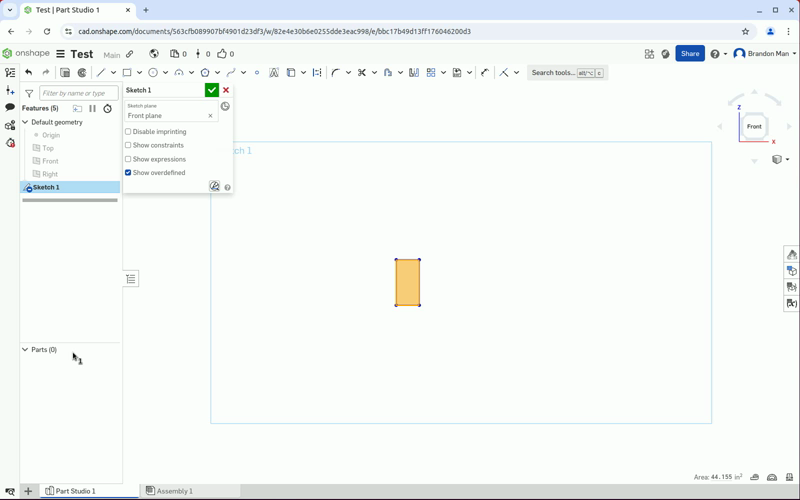
key(shift+e)
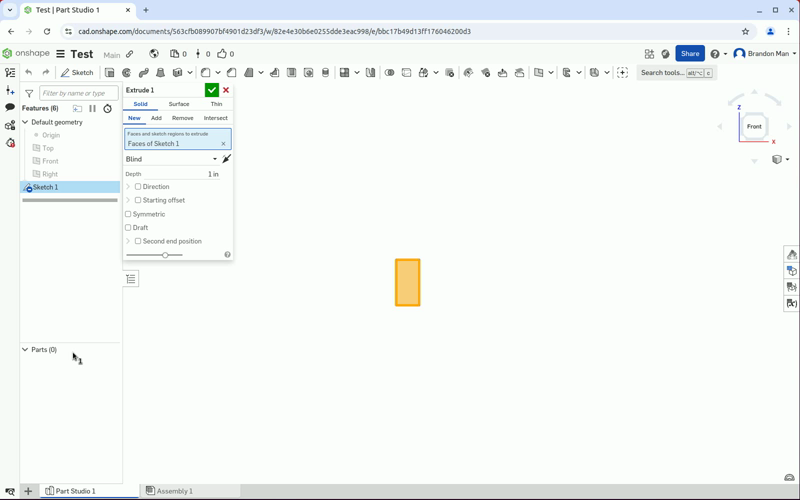
mouse_move(143, 106)
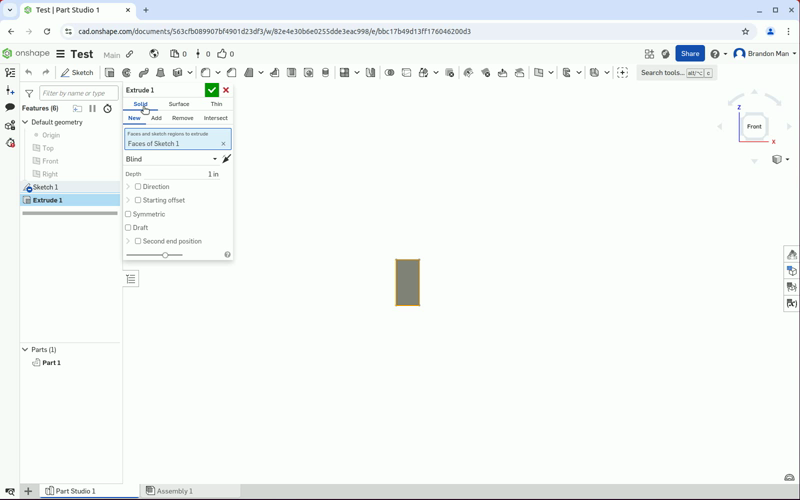
click(143, 106)
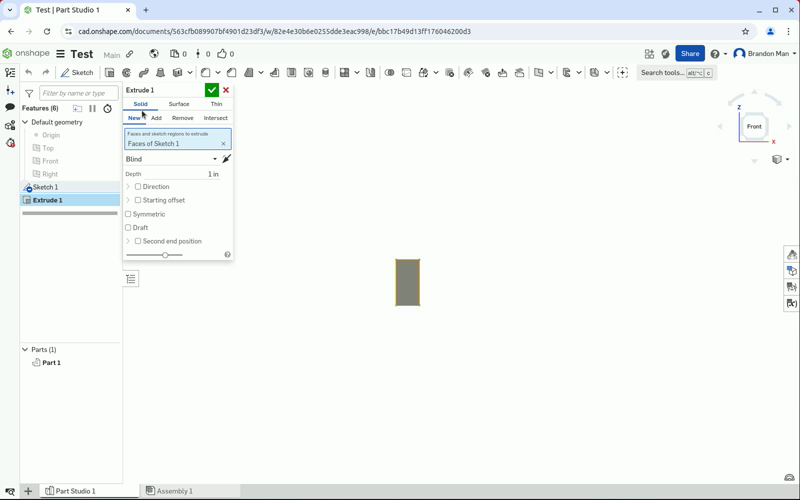
mouse_move(137, 120)
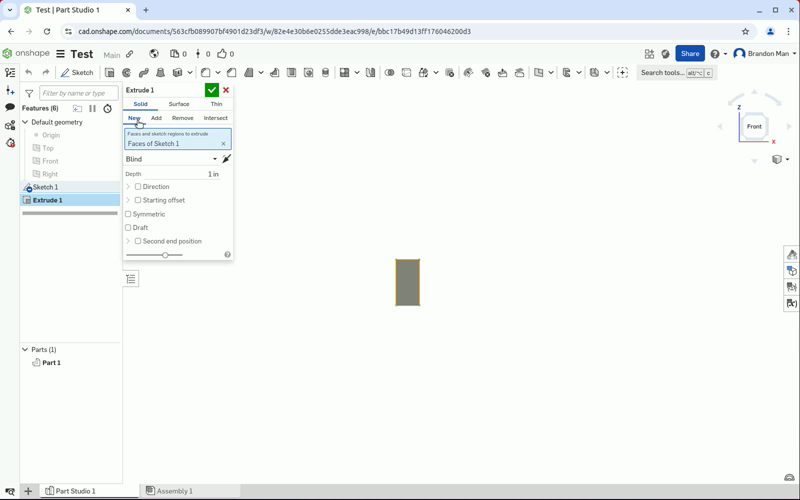
click(137, 120)
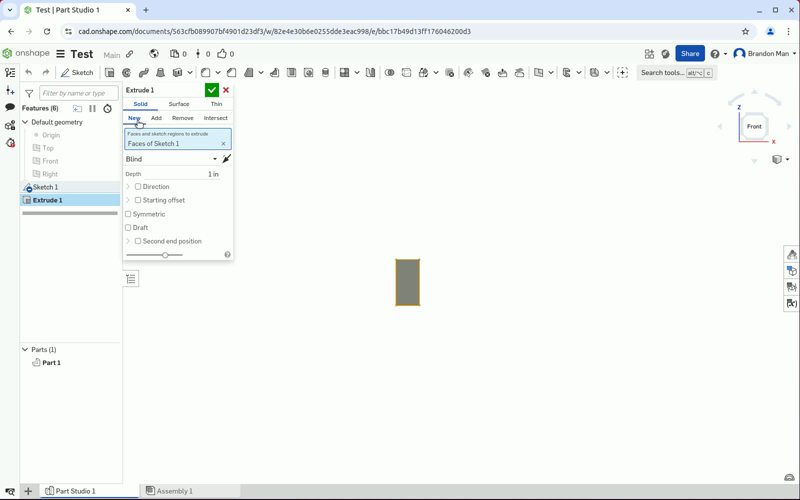
key(tab, 4)
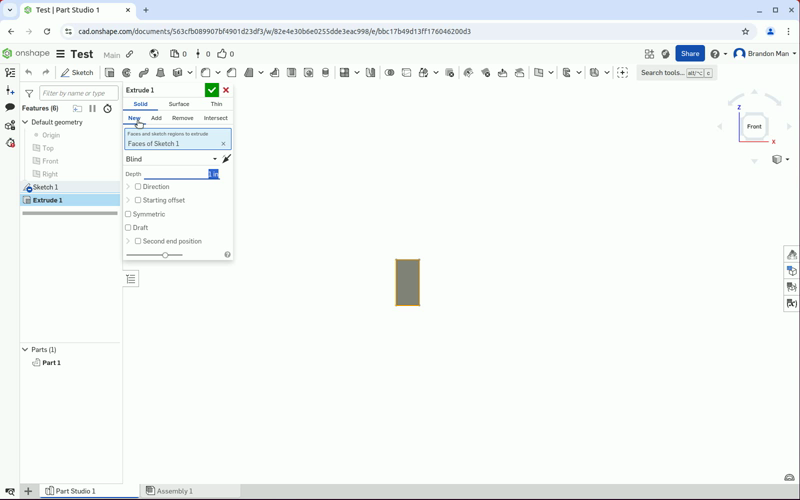
text(4.574)
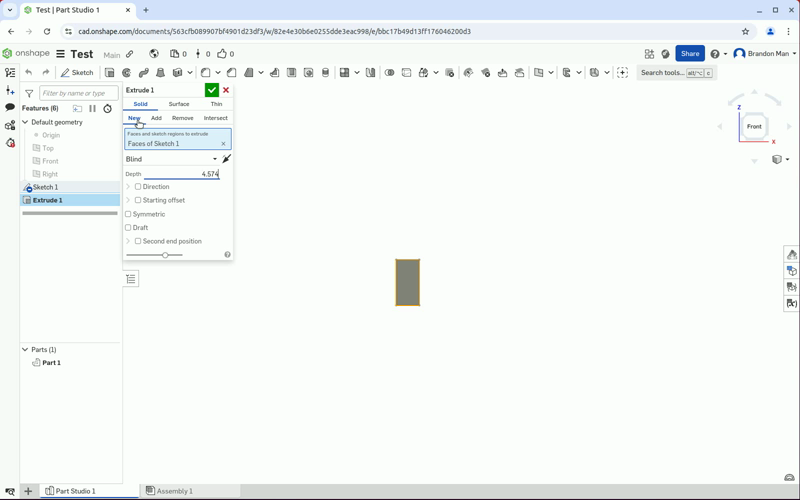
key(enter)
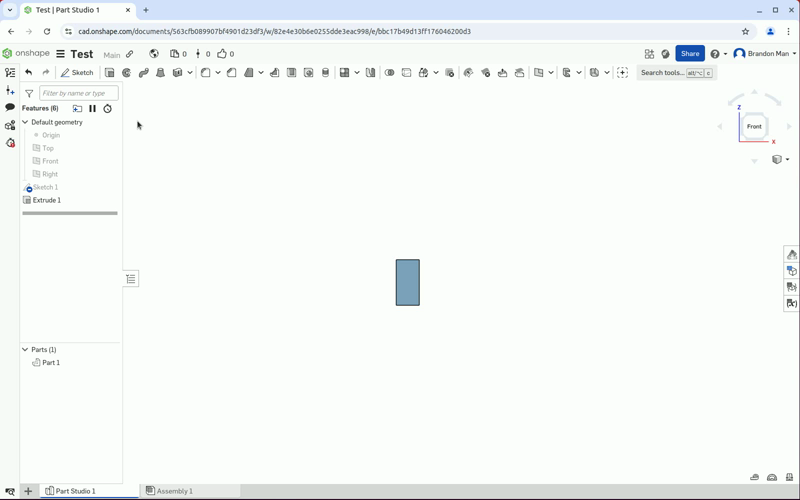
key(shift+h)
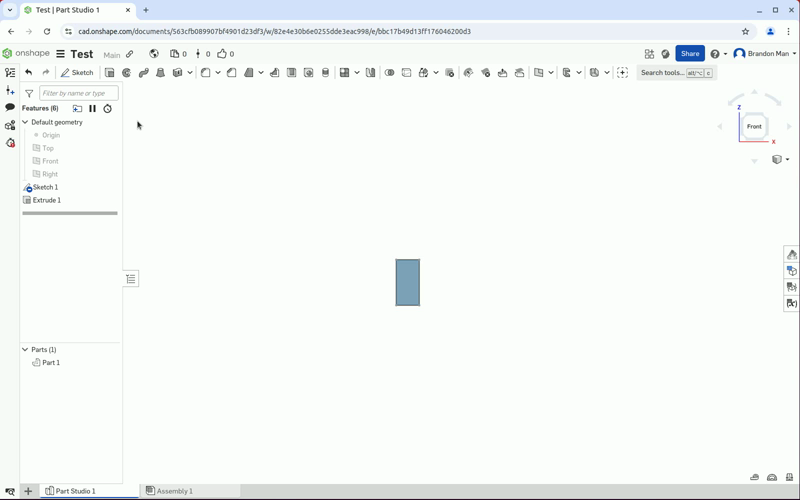
key(shift+h)
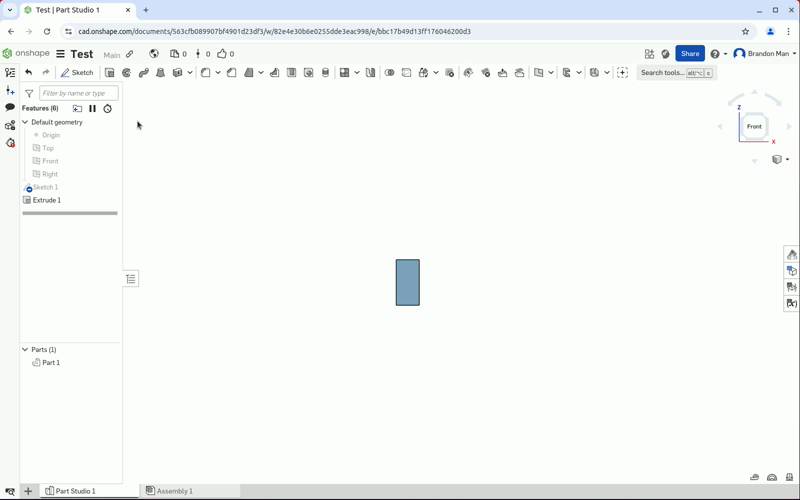
mouse_move(73, 189)
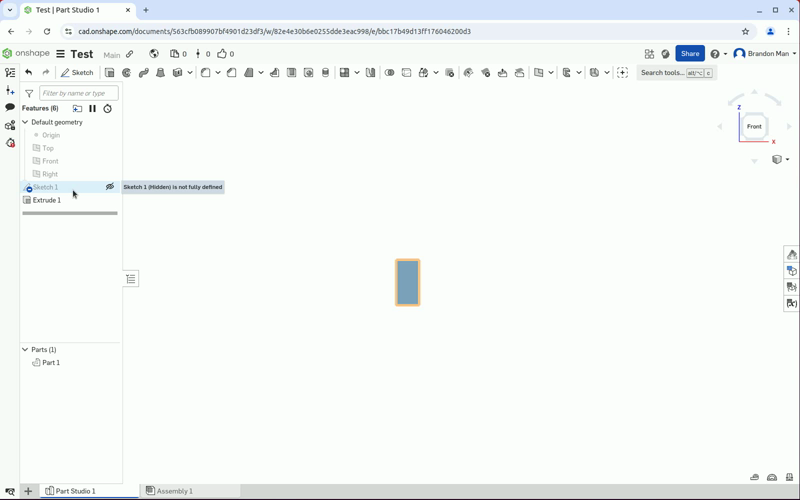
click(73, 189)
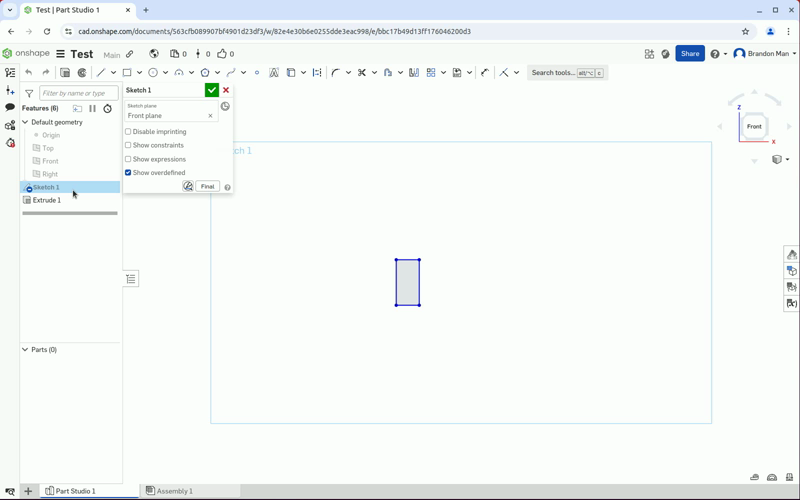
mouse_move(229, 92)
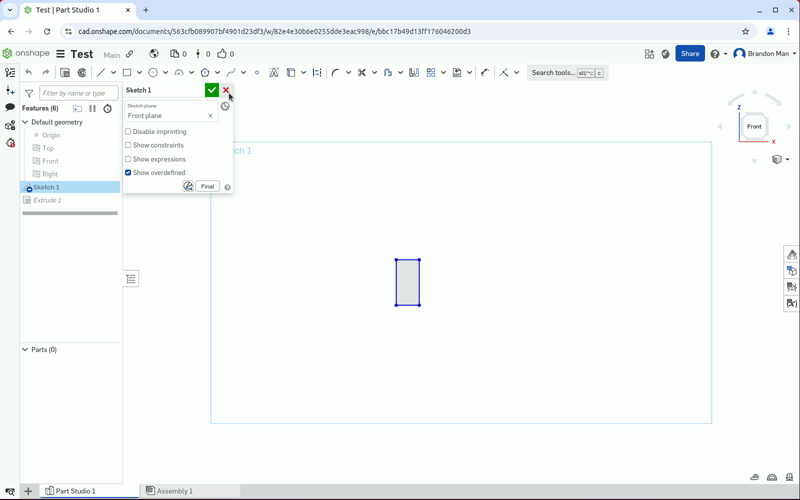
click(229, 92)
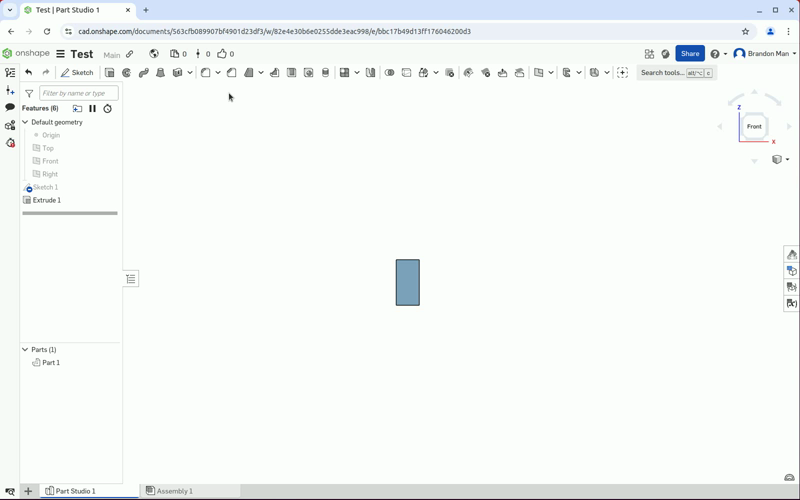
mouse_move(541, 75)
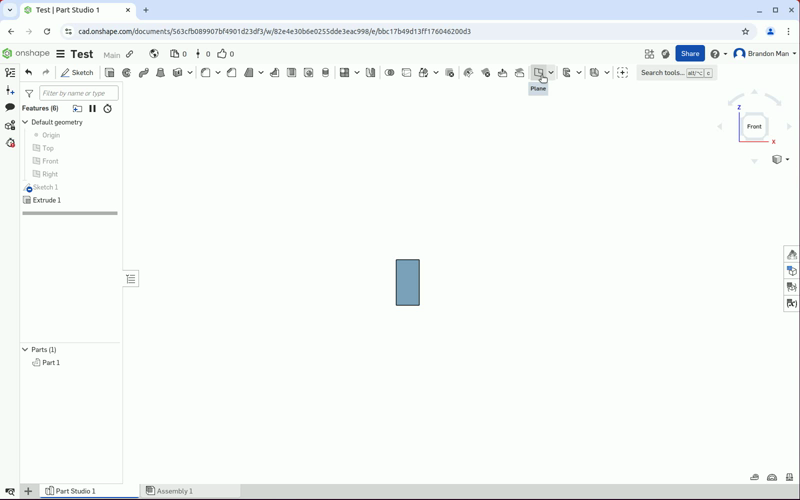
click(541, 75)
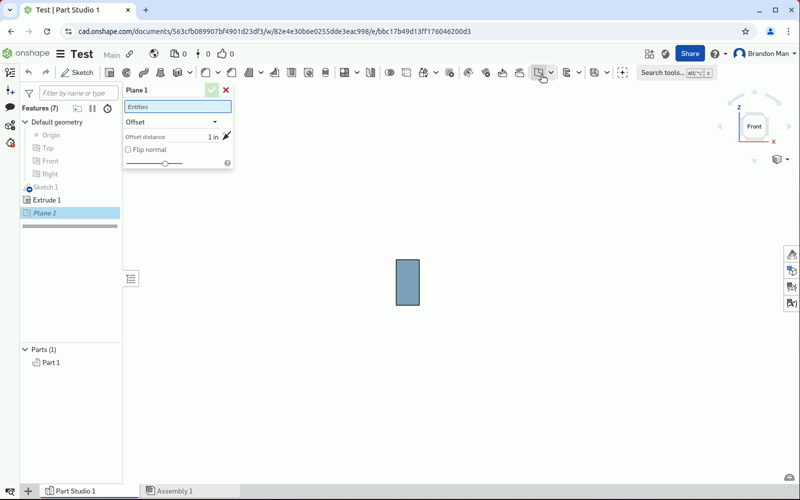
mouse_move(73, 163)
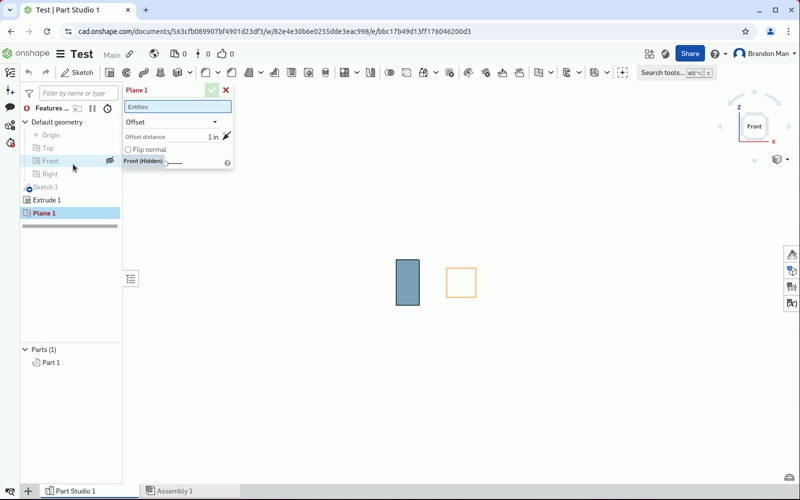
click(73, 163)
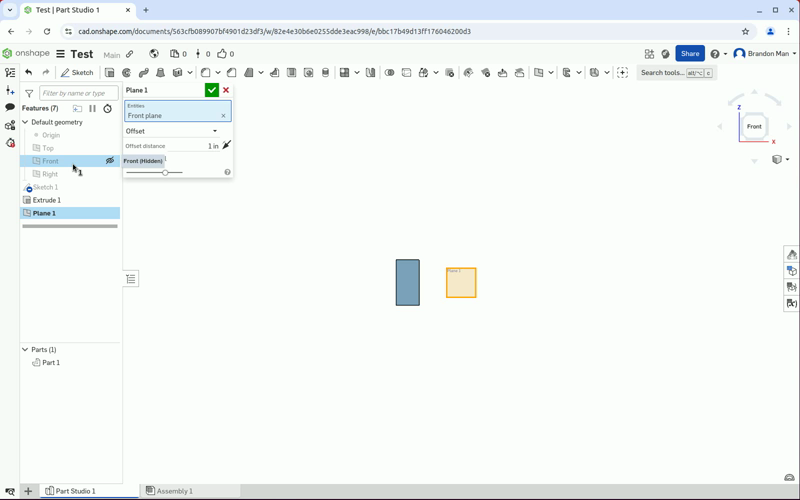
key(tab, 2)
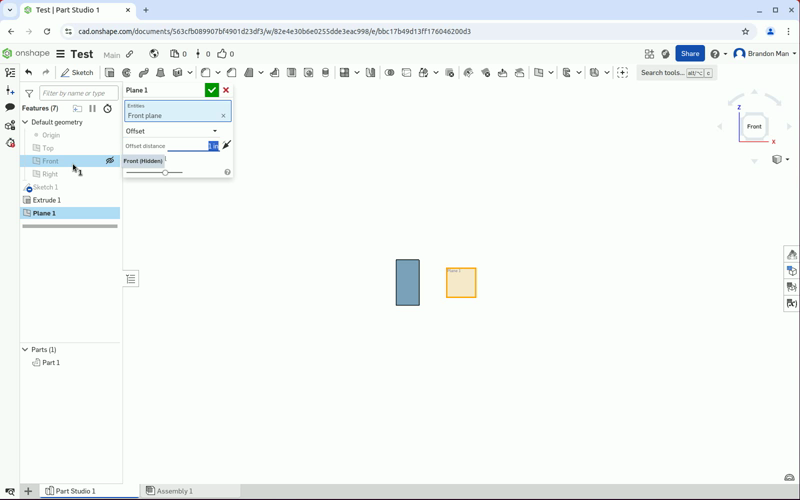
text(4.56)
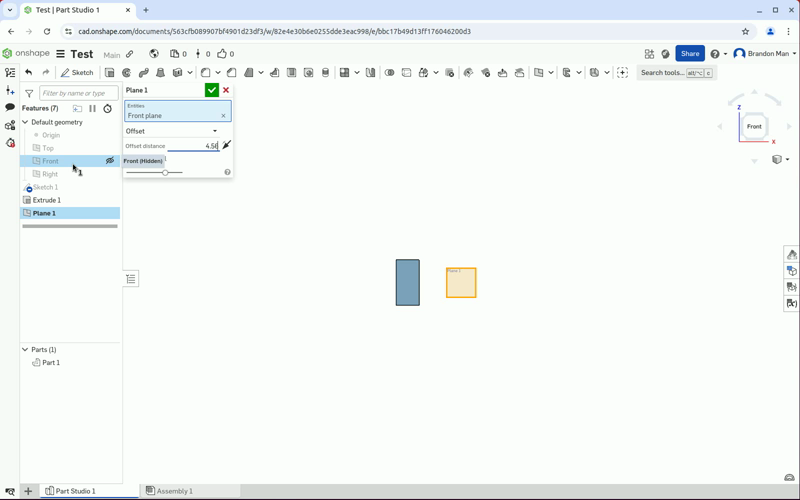
key(enter, 2)
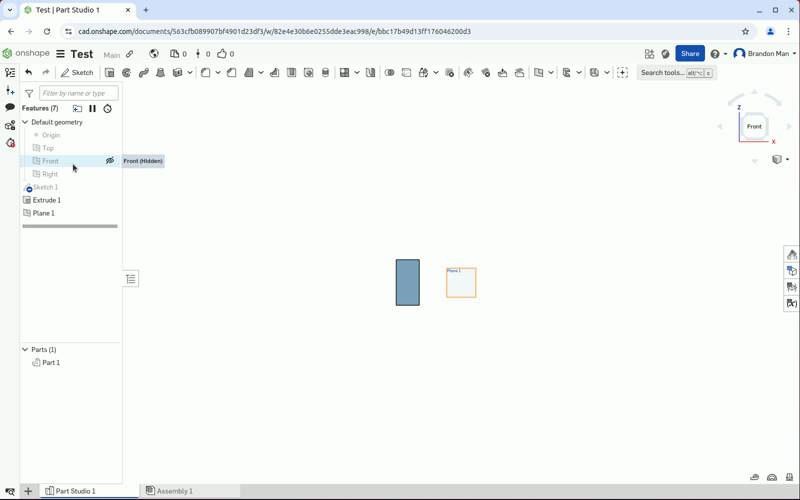
key(shift+s)
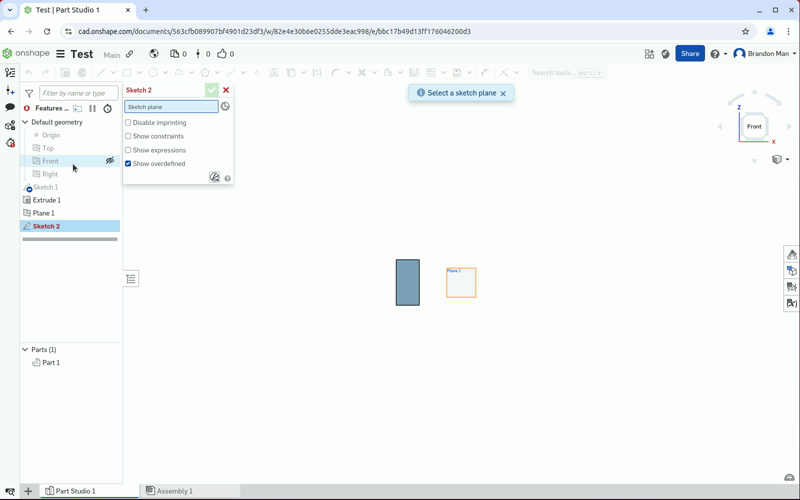
mouse_move(73, 215)
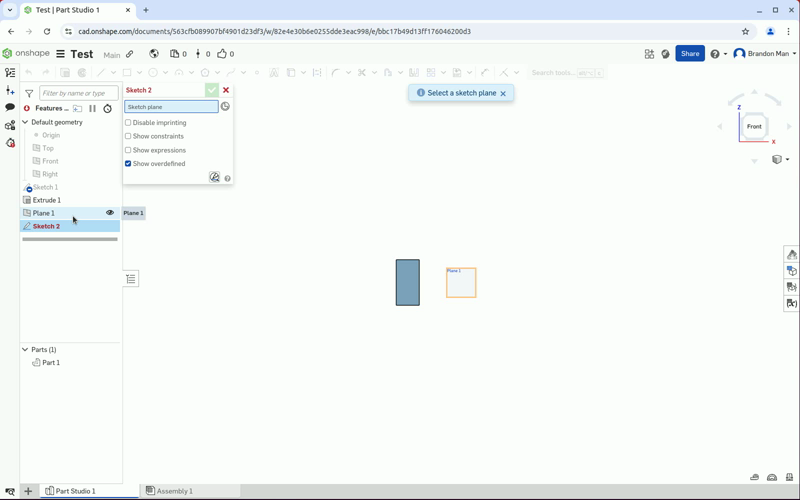
click(73, 215)
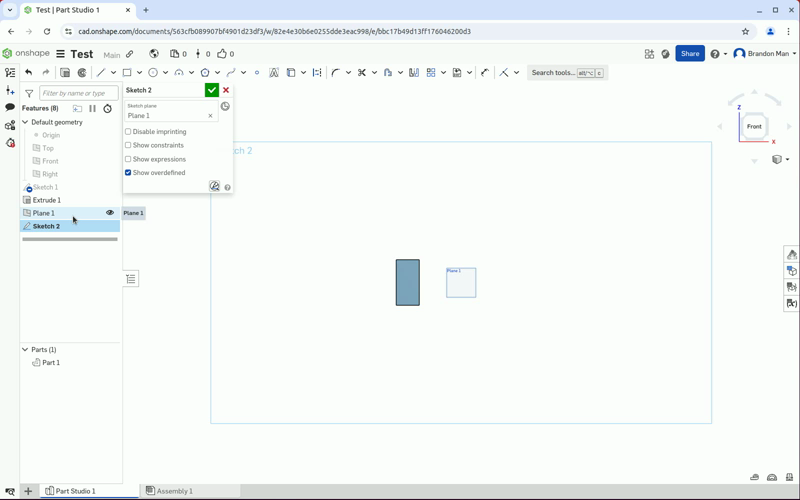
mouse_move(73, 352)
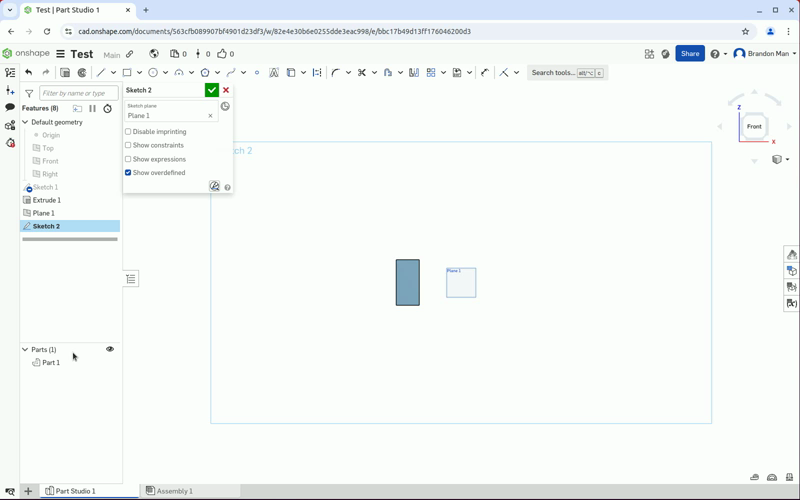
key(y)
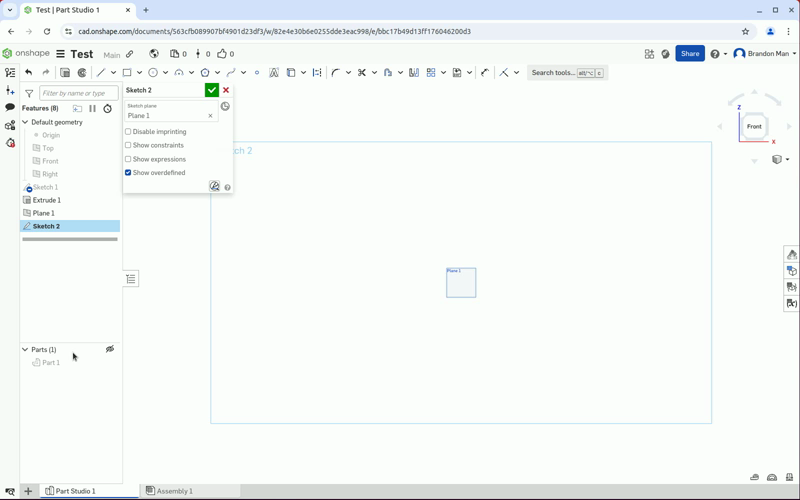
key(l)
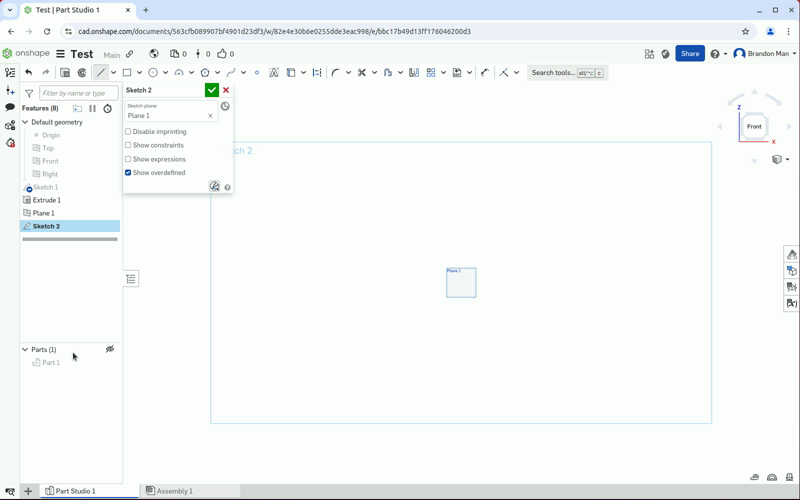
key_down(shift)
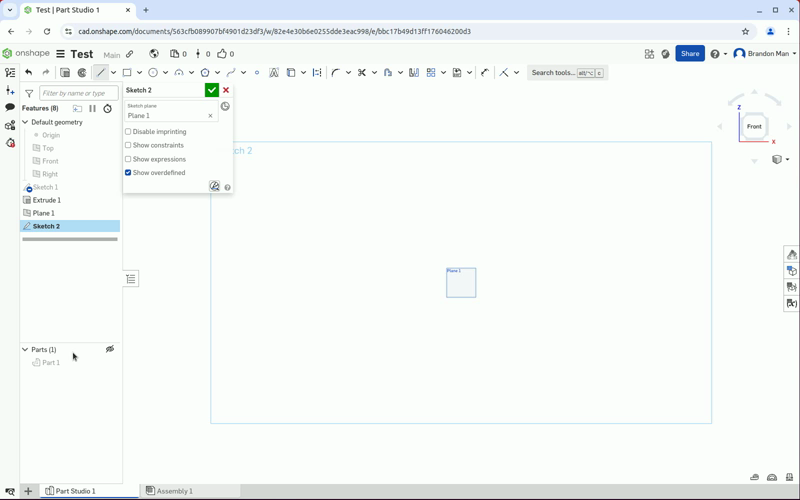
mouse_move(396, 294)
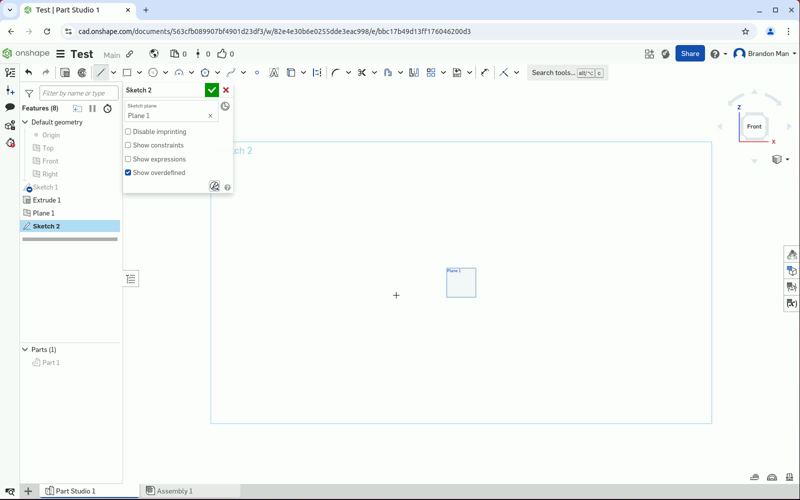
click(396, 294)
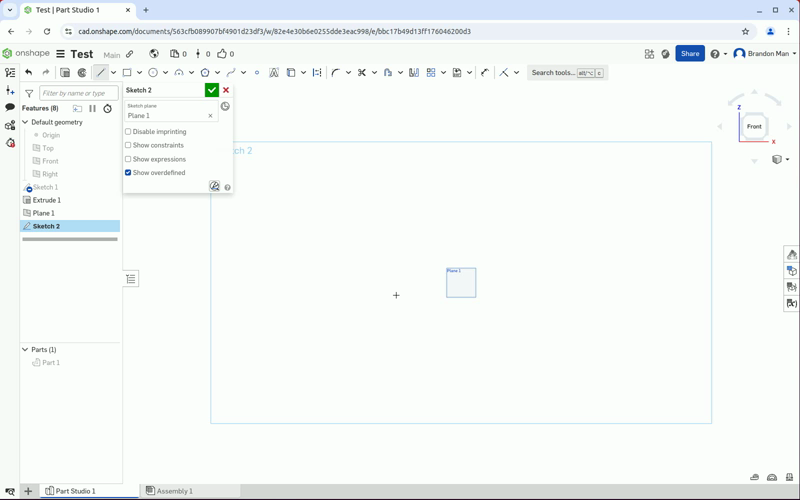
key_up(shift)
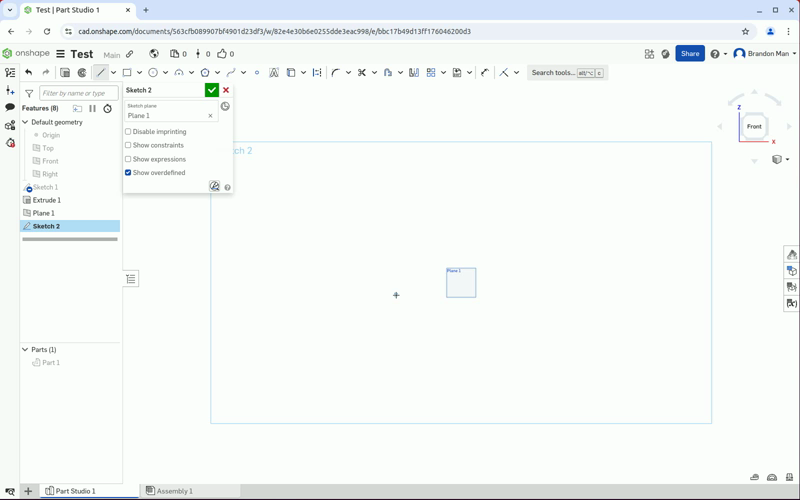
key_down(shift)
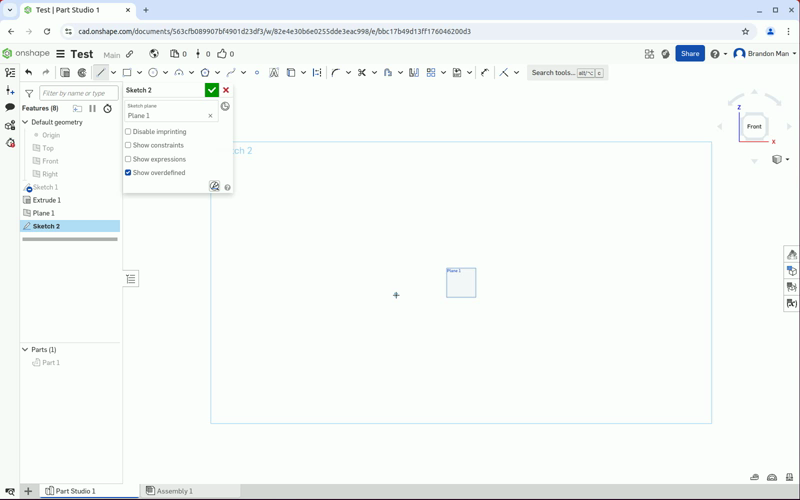
mouse_move(426, 294)
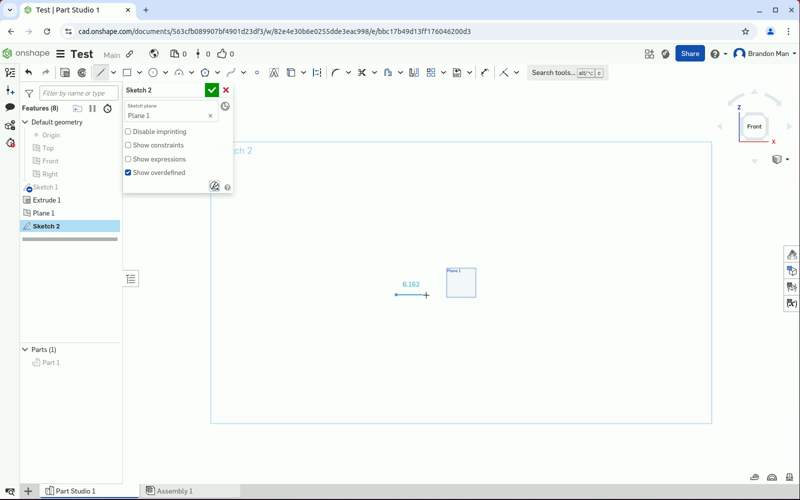
mouse_move(419, 294)
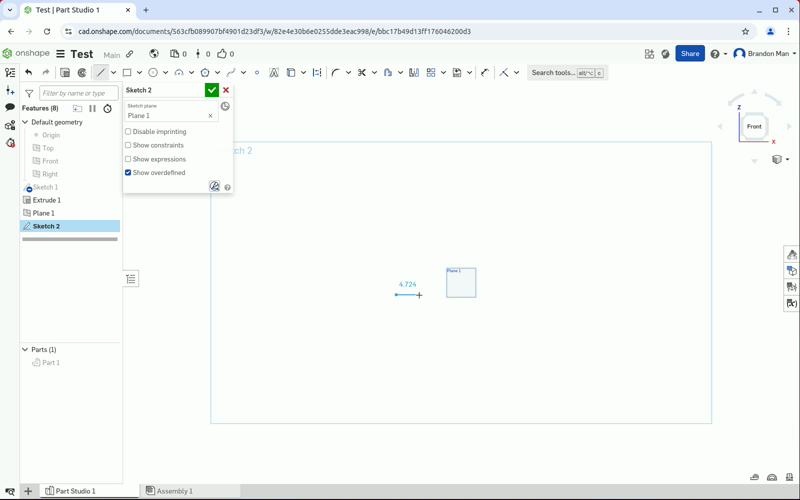
click(419, 294)
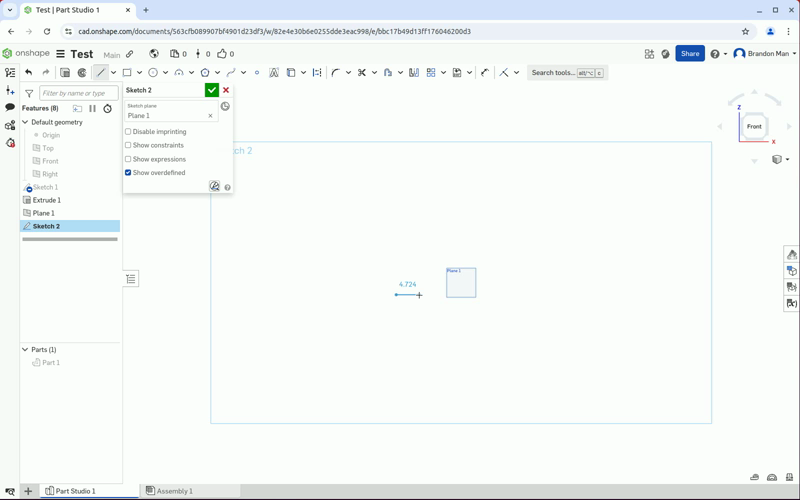
key_up(shift)
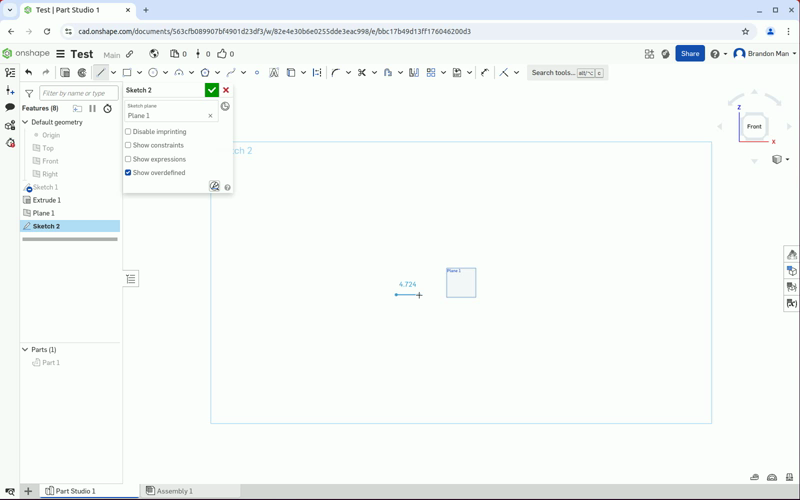
key_down(shift)
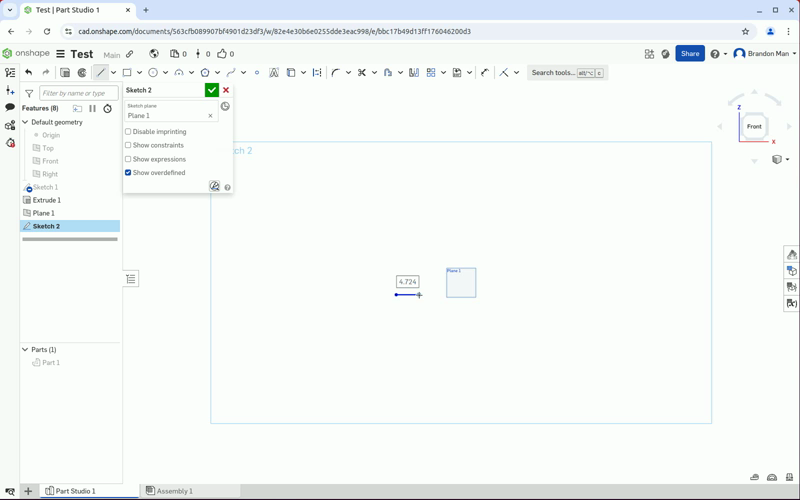
mouse_move(449, 294)
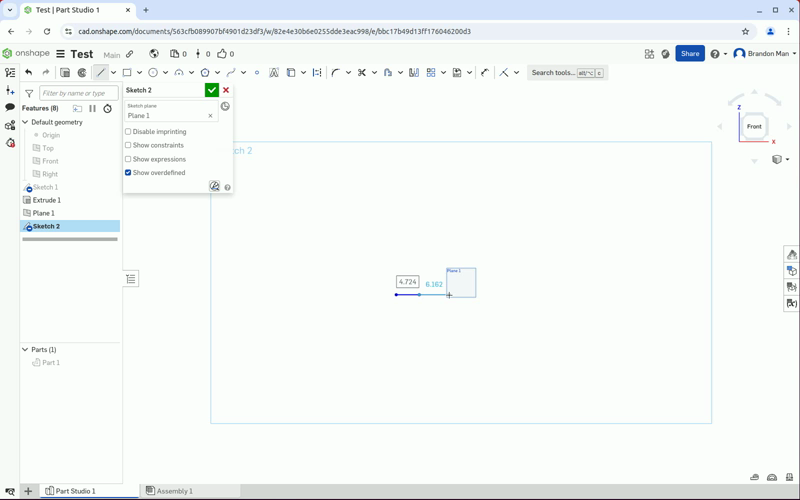
mouse_move(419, 271)
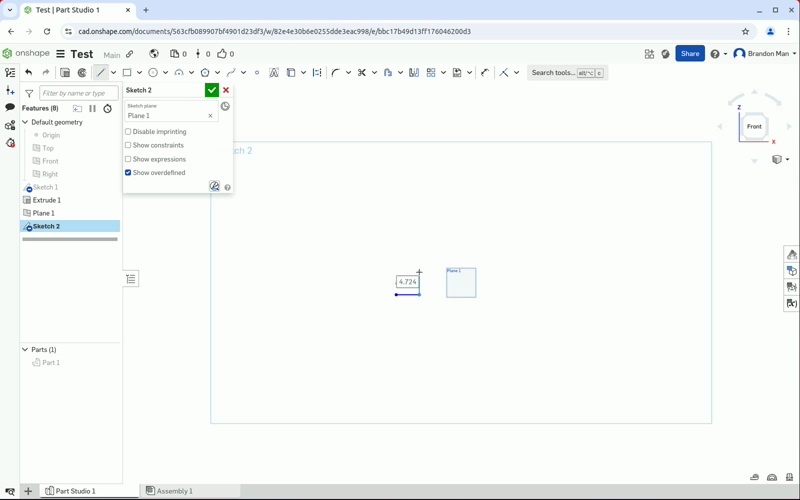
click(419, 271)
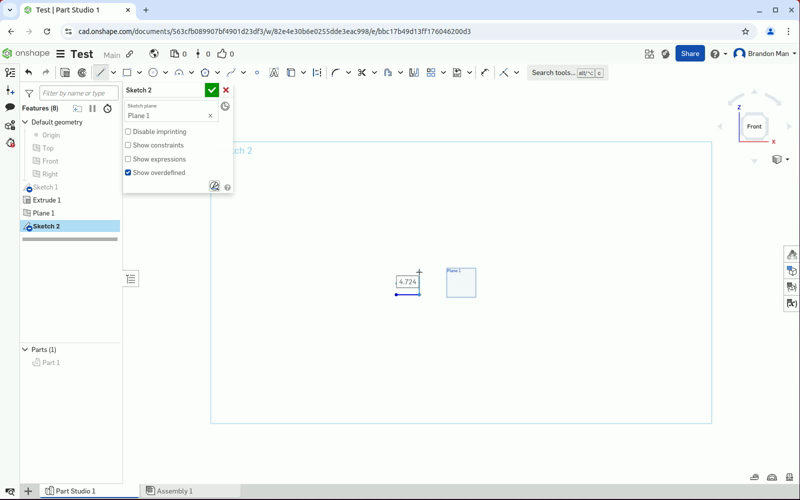
key_up(shift)
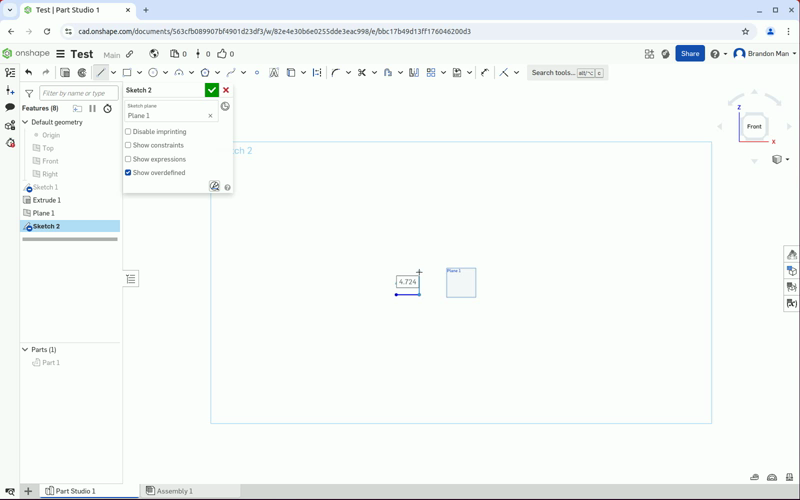
key_down(shift)
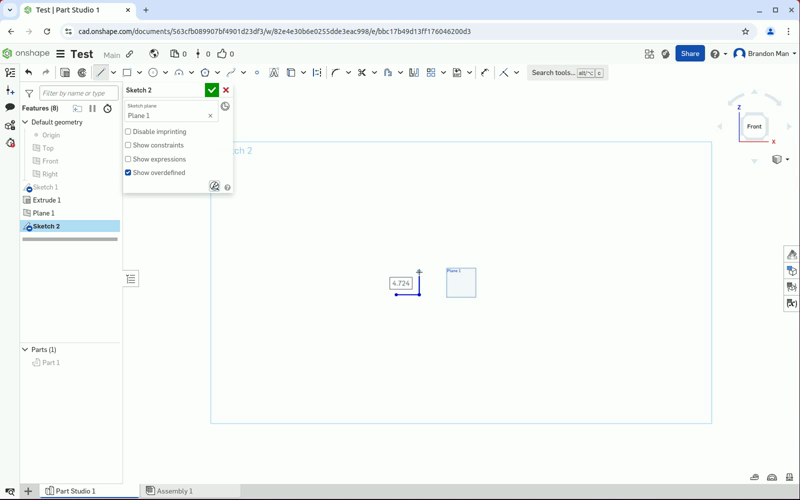
mouse_move(449, 271)
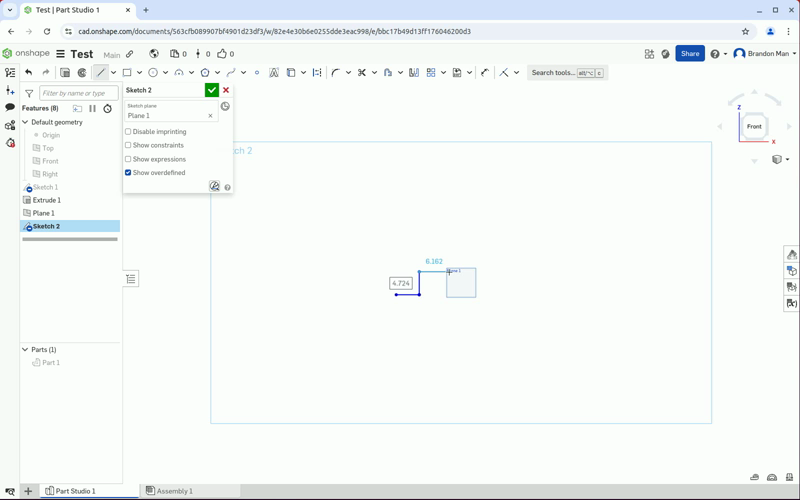
mouse_move(396, 271)
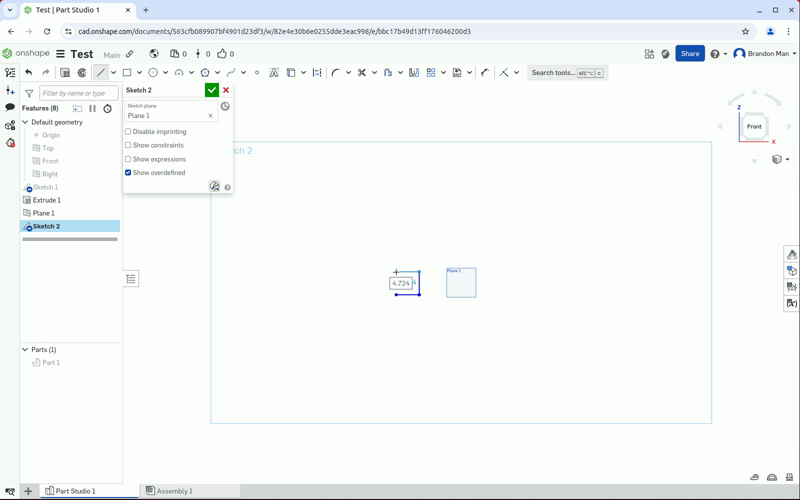
click(396, 271)
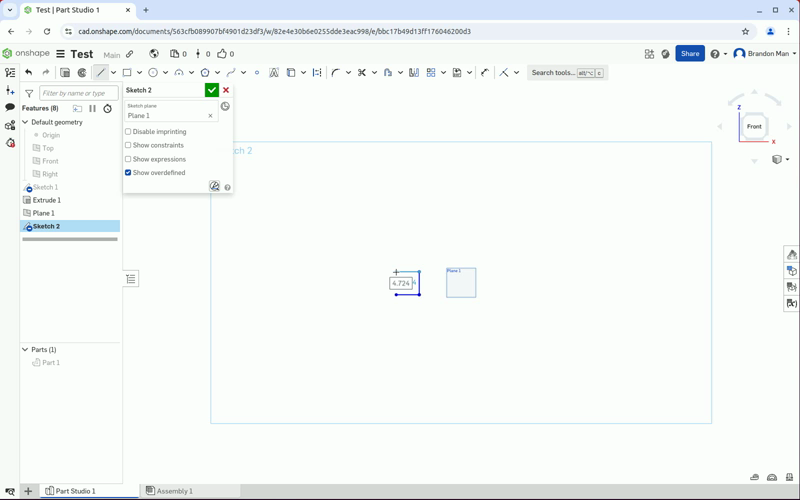
key_up(shift)
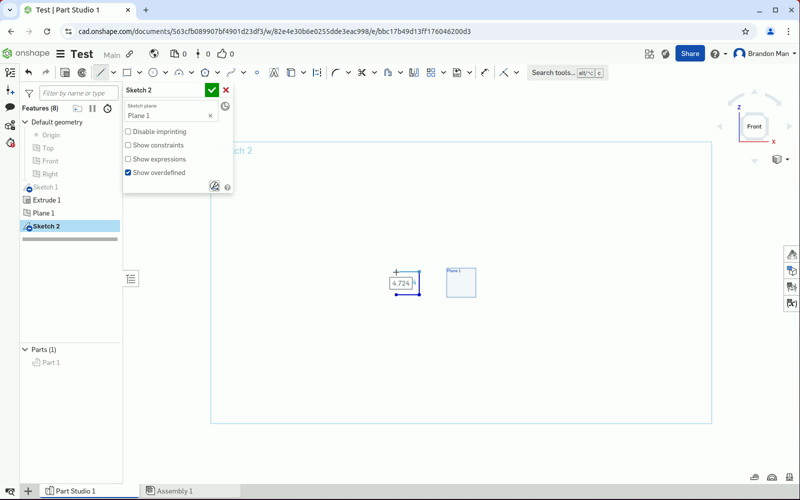
mouse_move(426, 271)
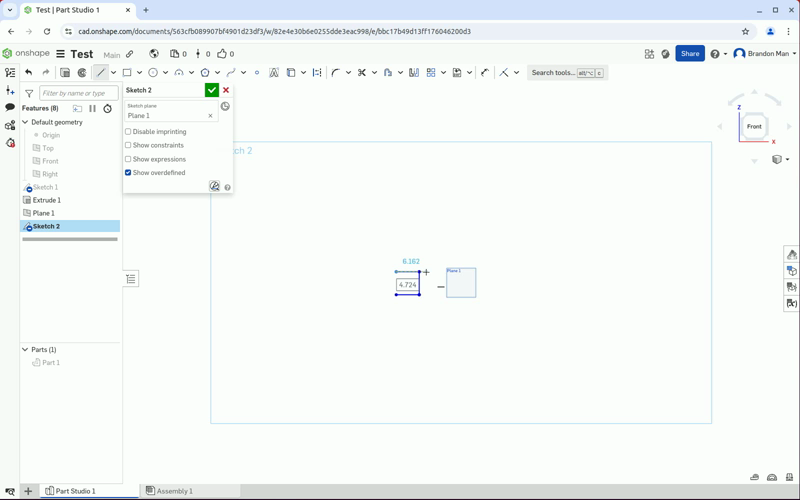
key_down(shift)
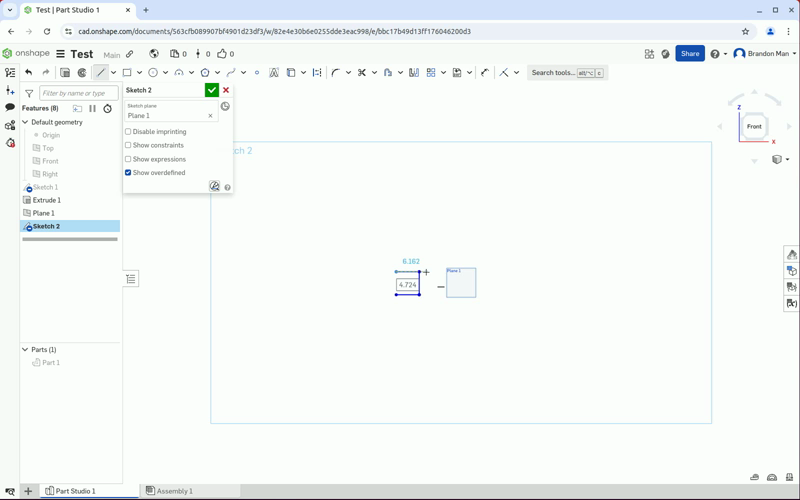
mouse_move(396, 294)
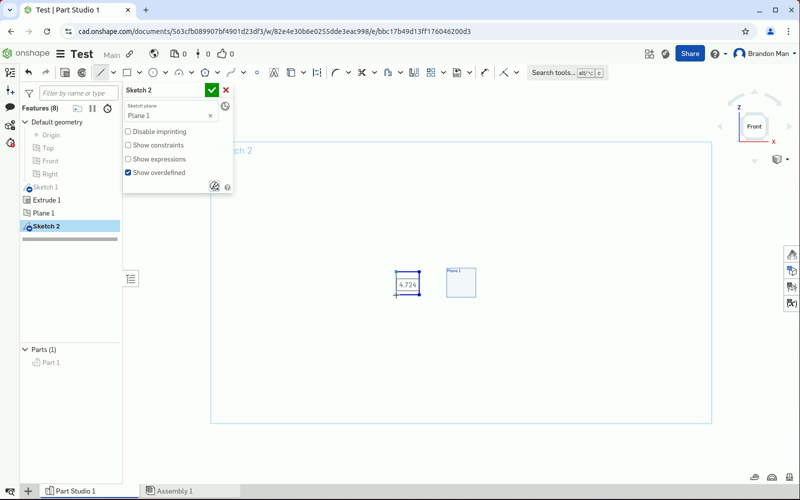
key_up(shift)
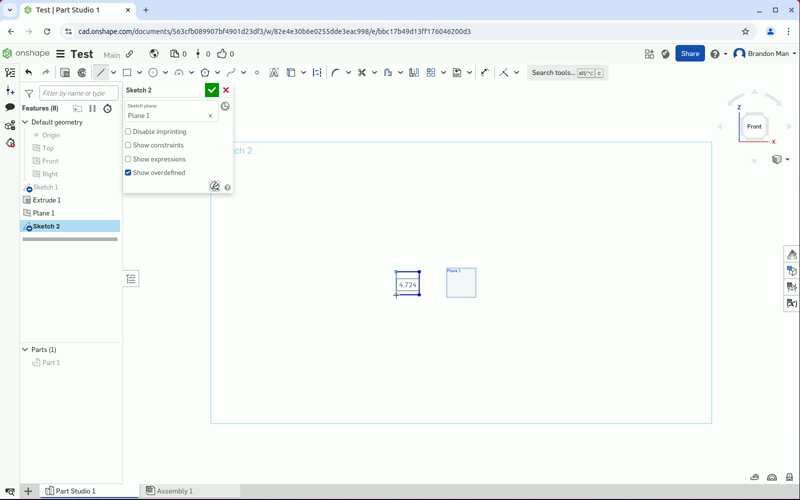
click(396, 294)
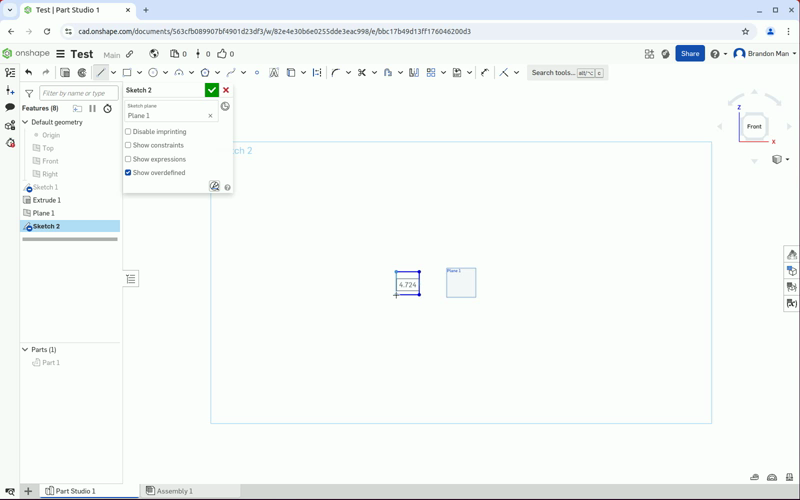
key(esc)
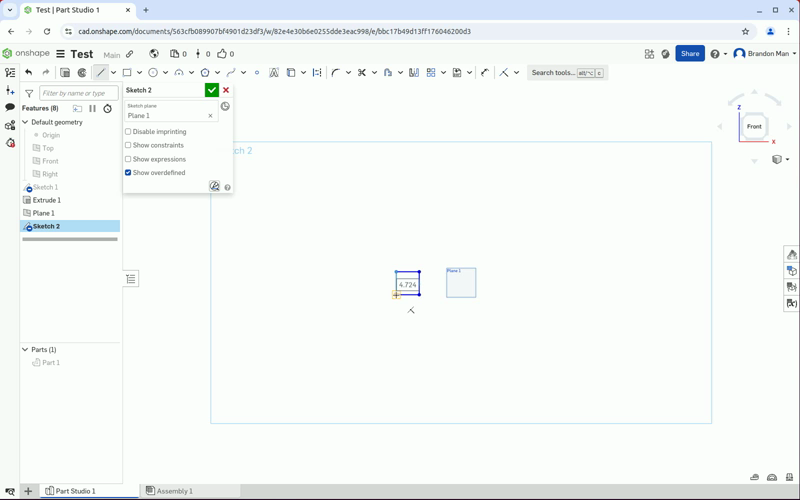
mouse_move(409, 287)
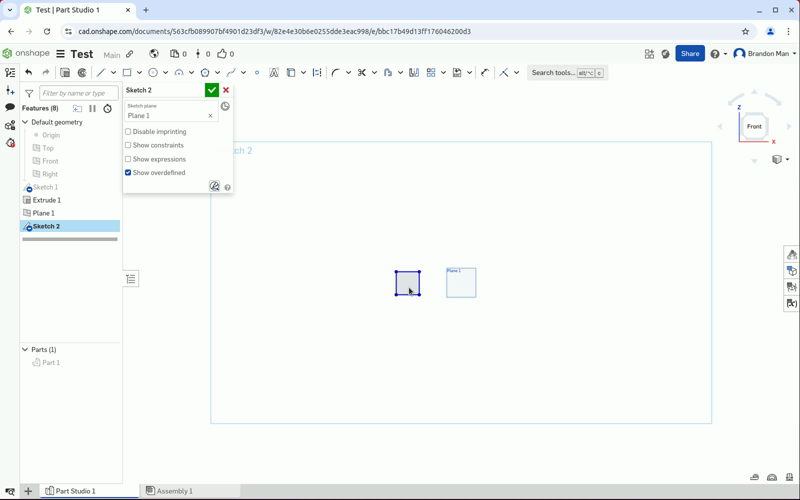
scroll(6)
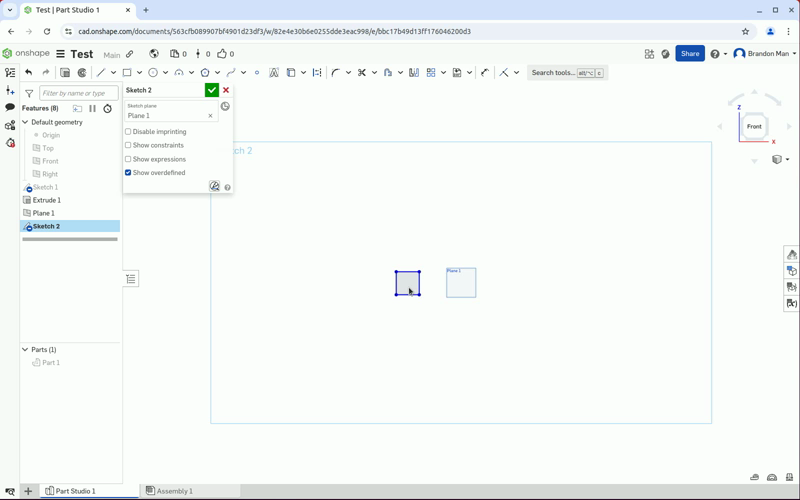
scroll(6)
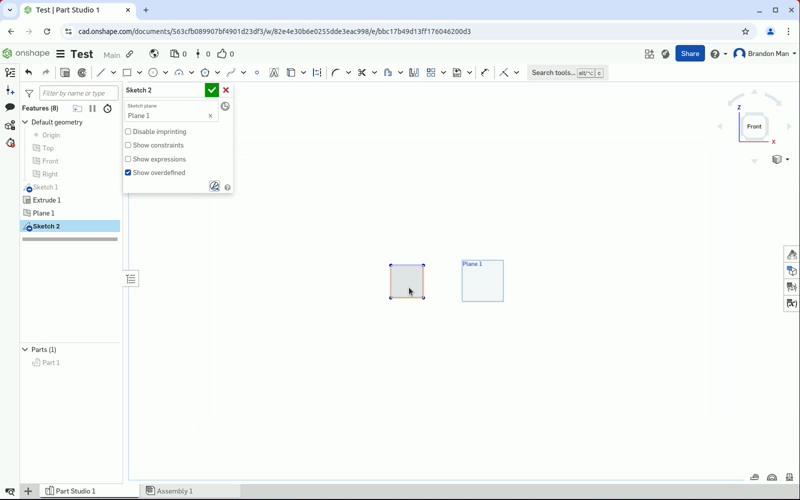
scroll(6)
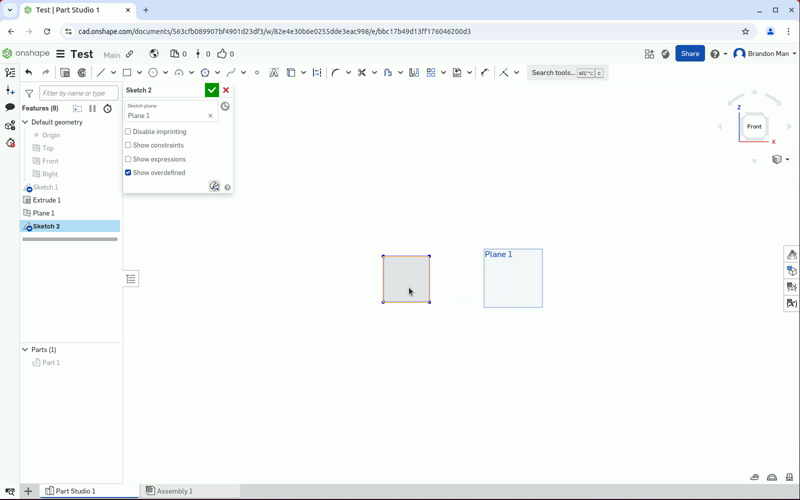
scroll(6)
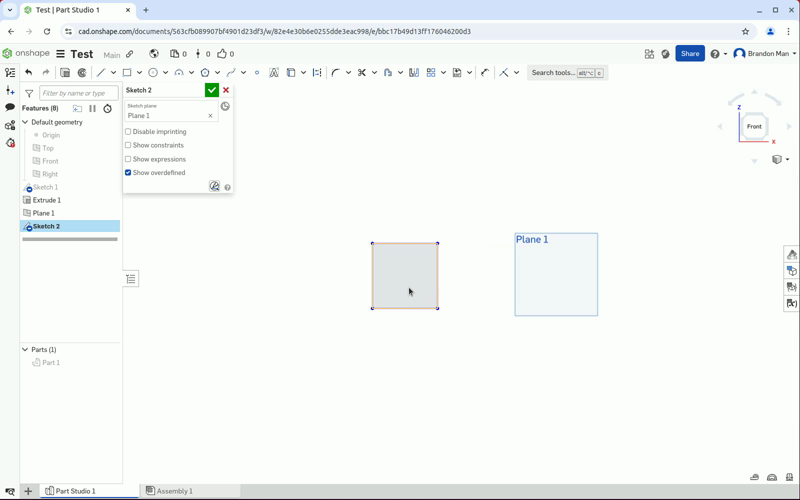
scroll(6)
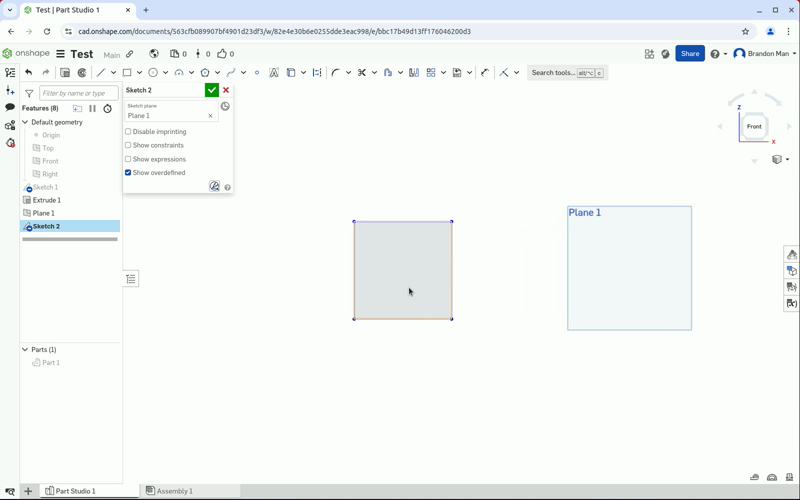
scroll(6)
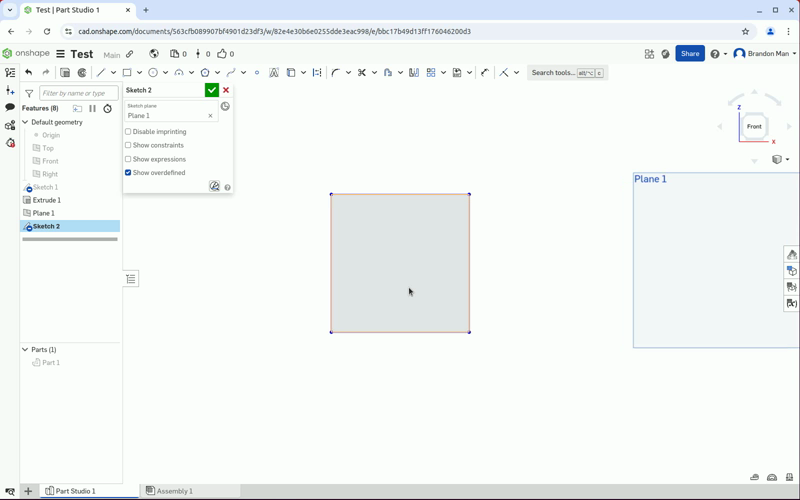
scroll(6)
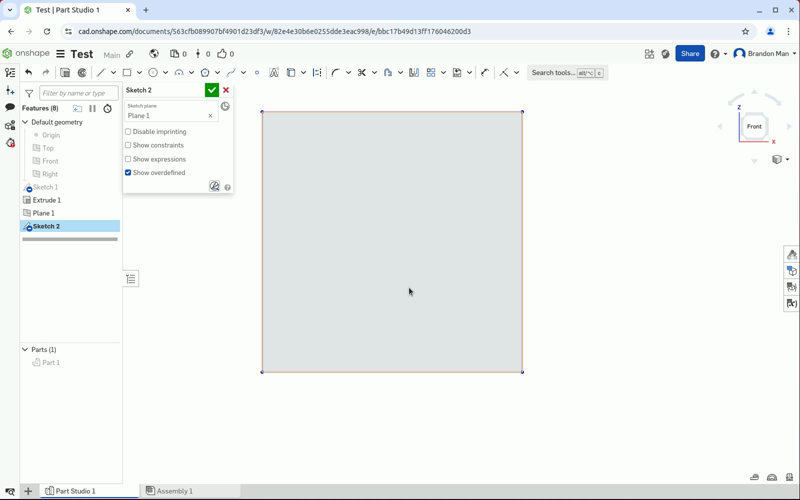
click(409, 287)
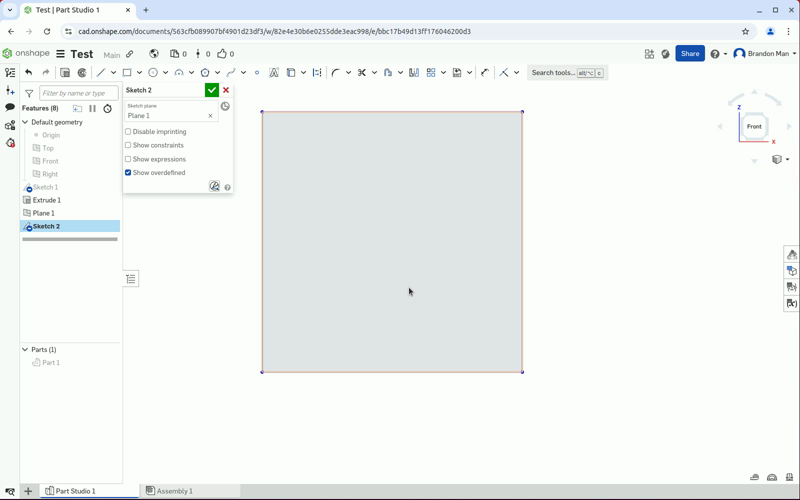
scroll(-6)
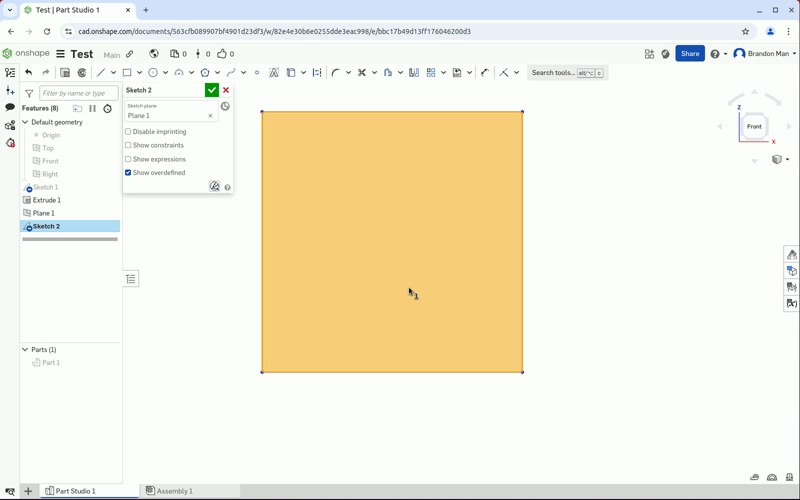
scroll(-6)
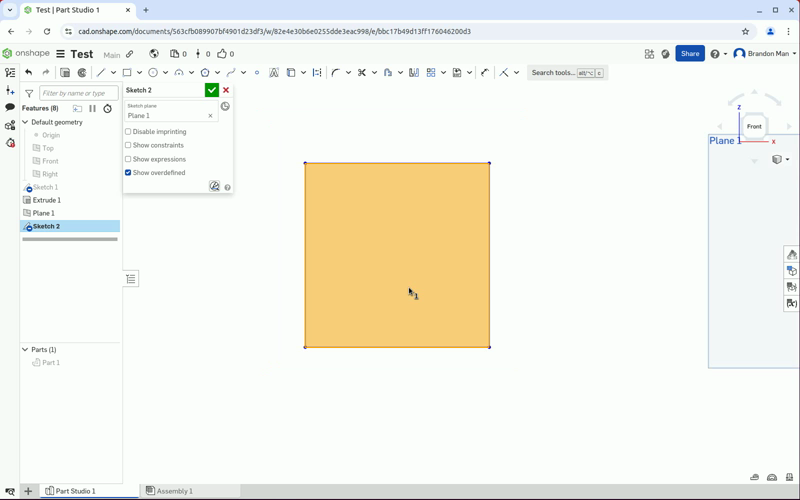
scroll(-6)
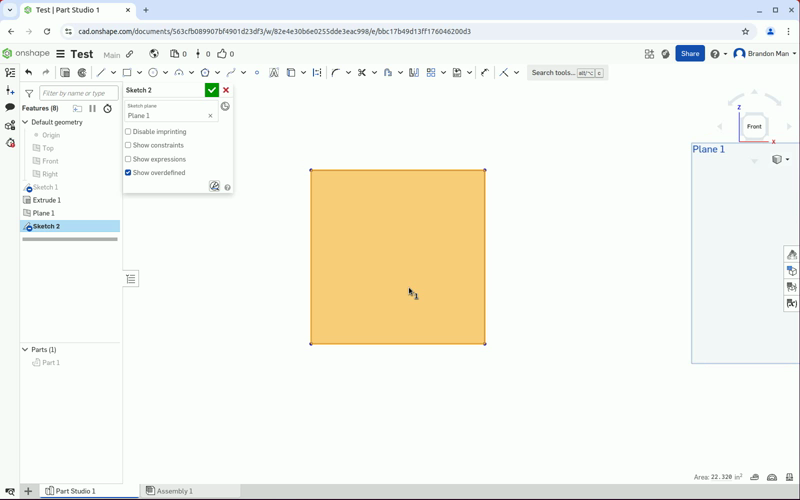
scroll(-6)
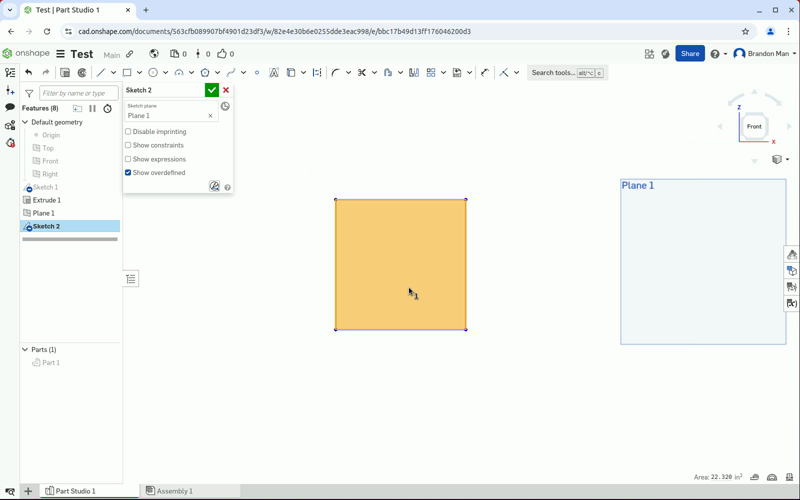
scroll(-6)
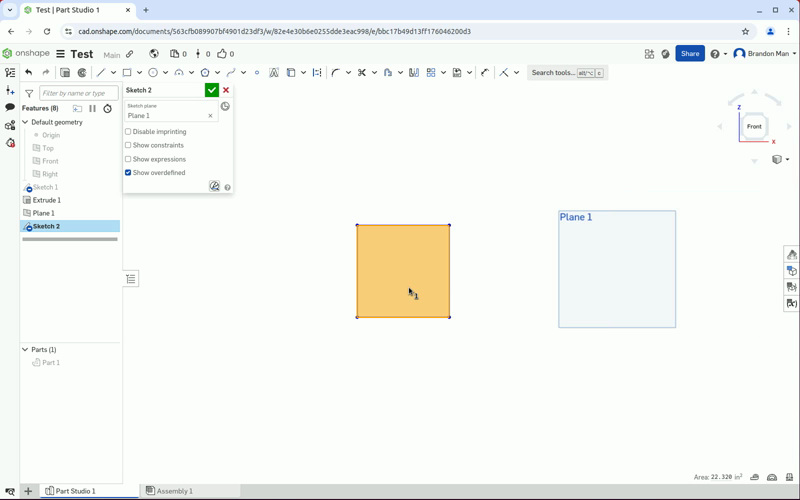
scroll(-6)
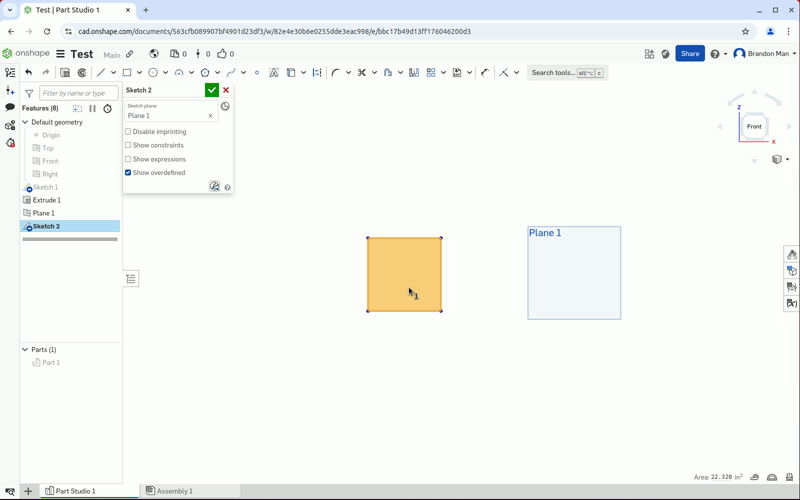
scroll(-6)
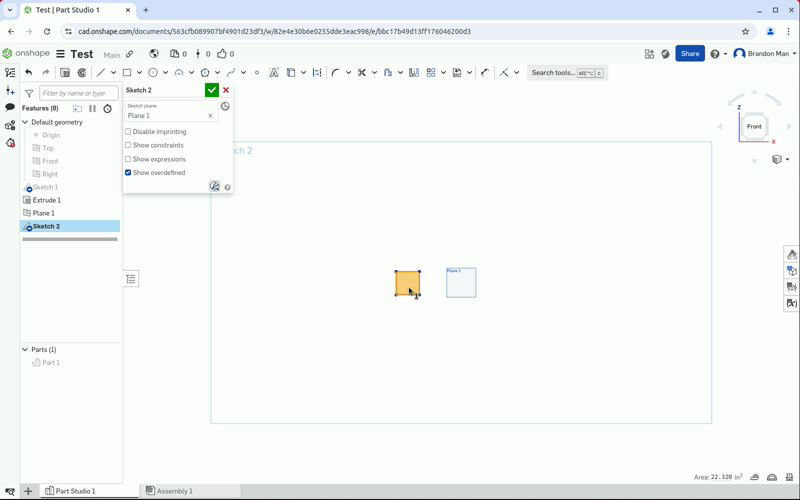
mouse_move(73, 352)
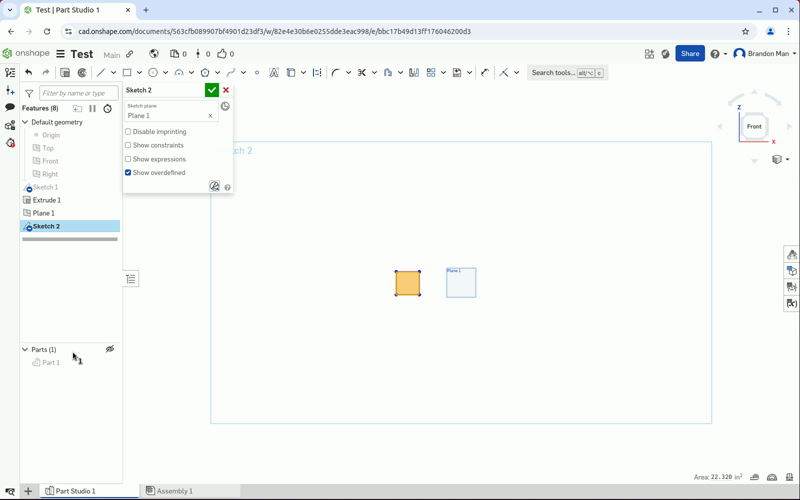
key(shift+y)
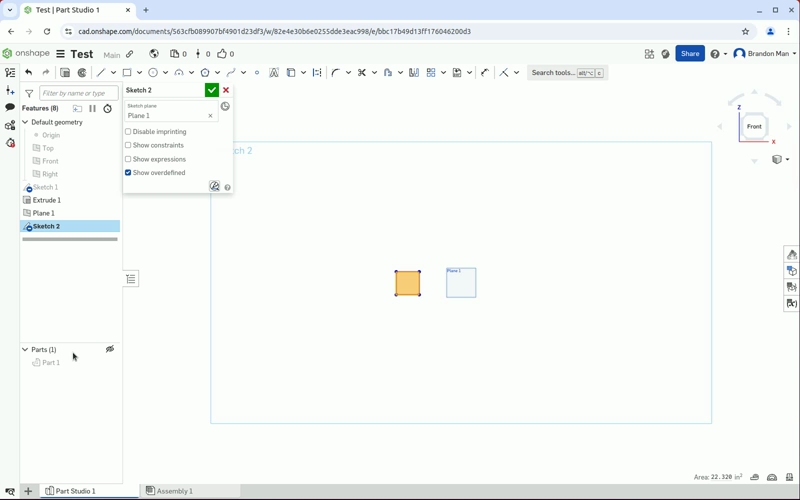
key(shift+e)
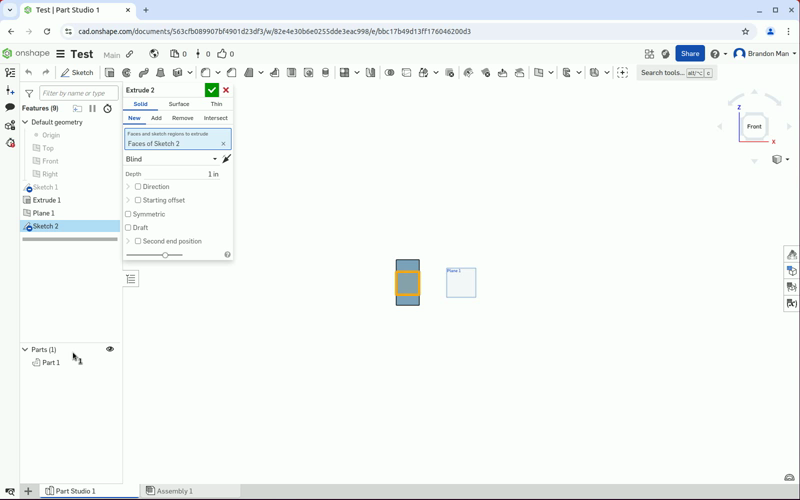
mouse_move(143, 106)
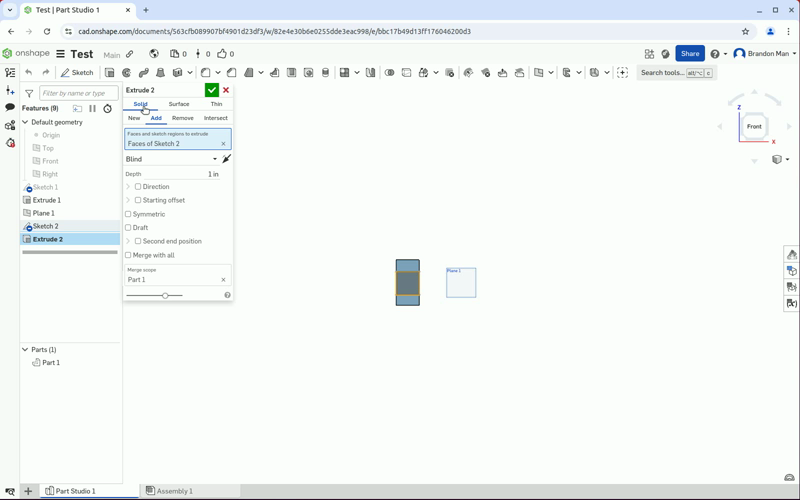
click(143, 106)
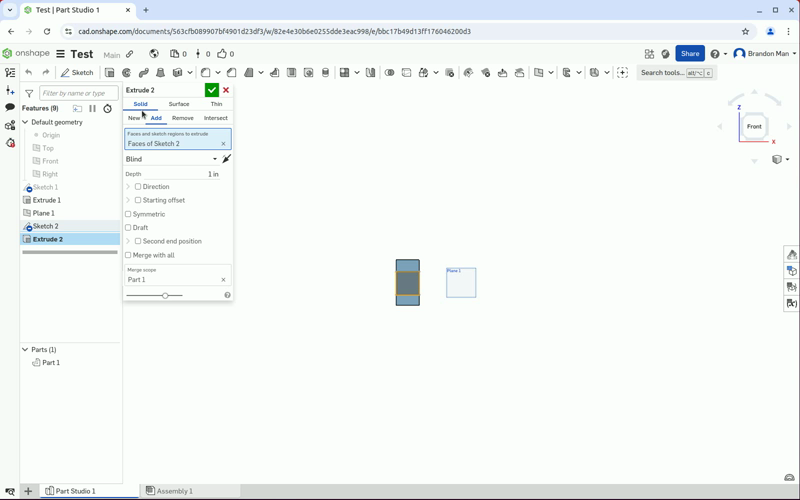
mouse_move(137, 120)
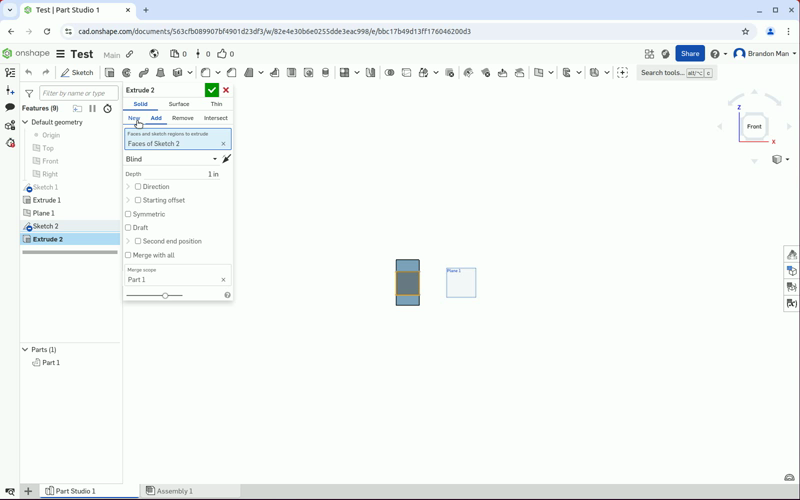
click(137, 120)
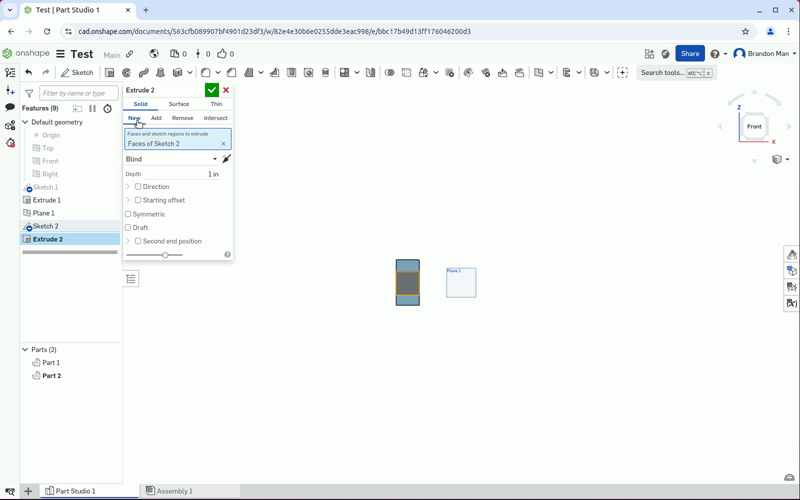
key(tab, 4)
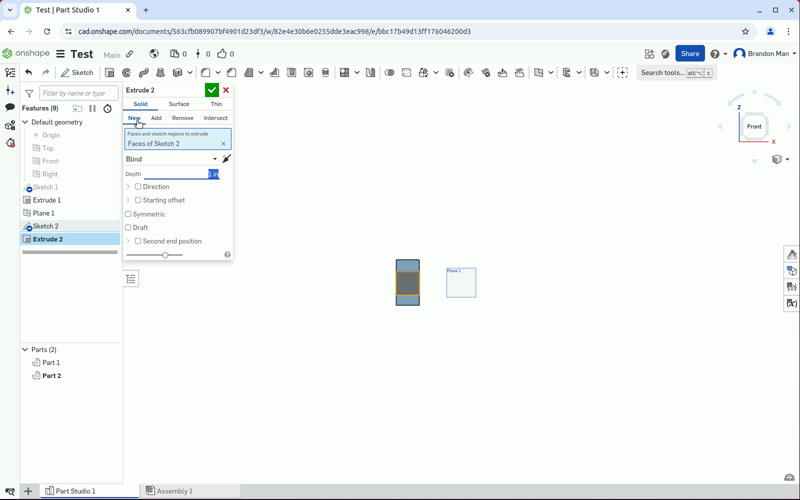
text(18.535)
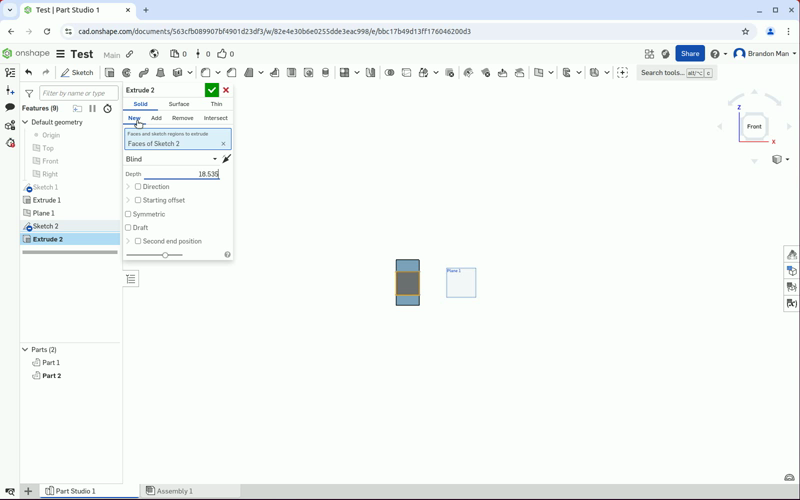
key(enter)
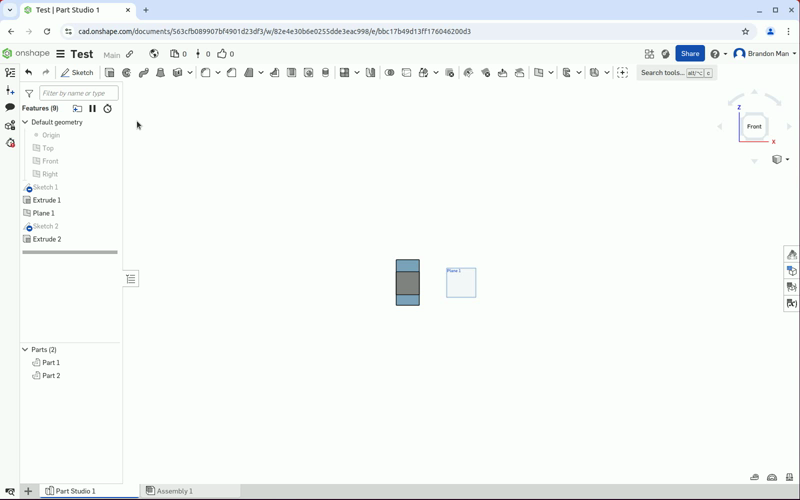
key(shift+h)
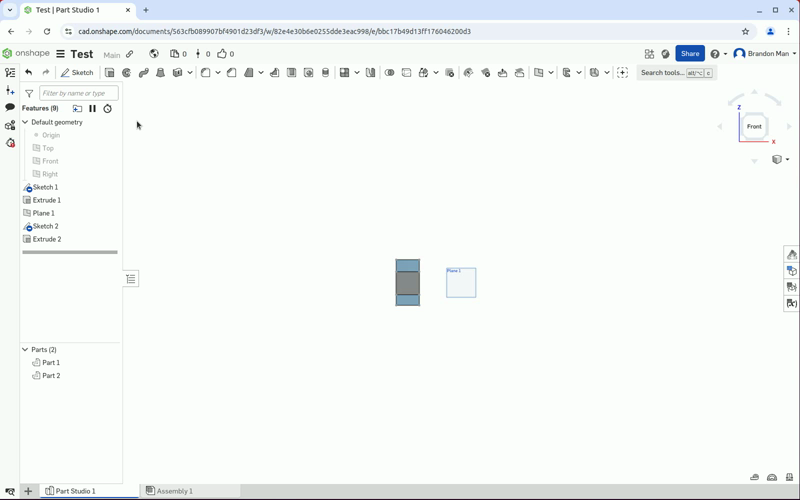
key(shift+h)
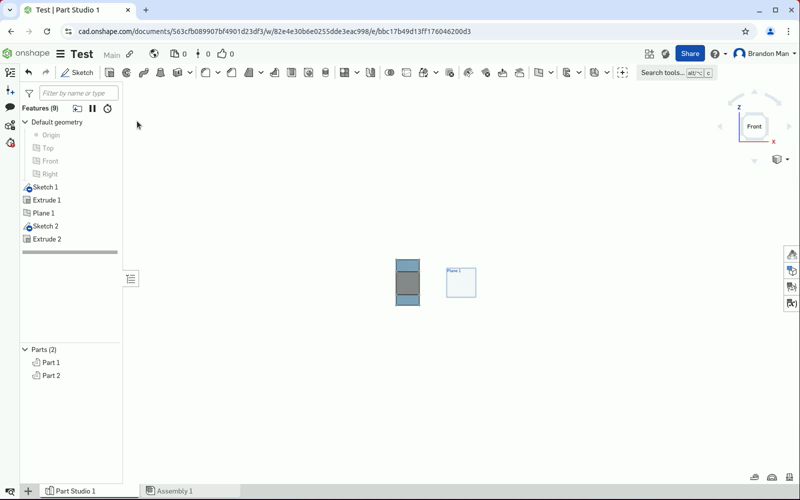
key(shift+7)
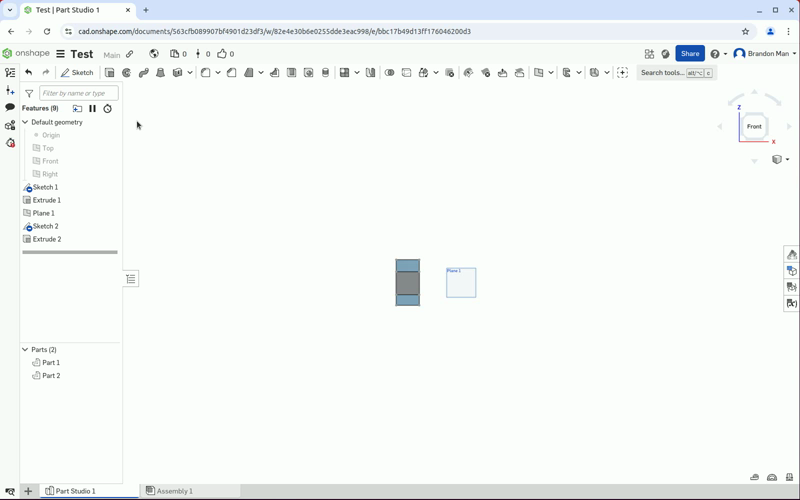
key(left, 2)
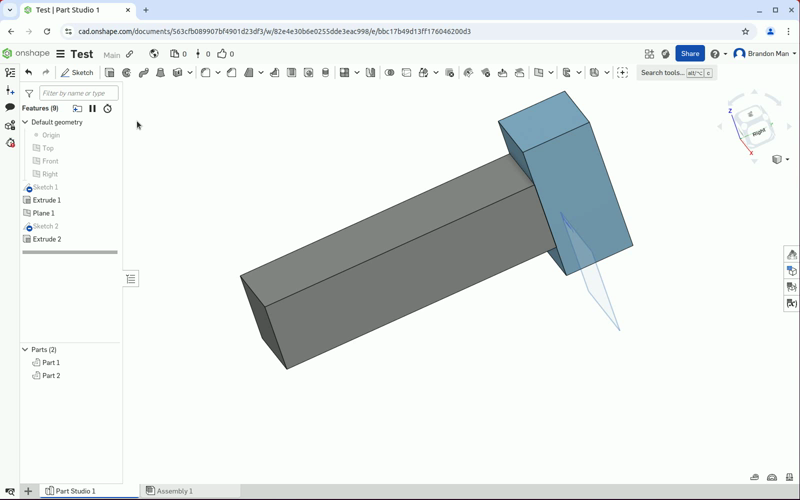
key(down, 2)
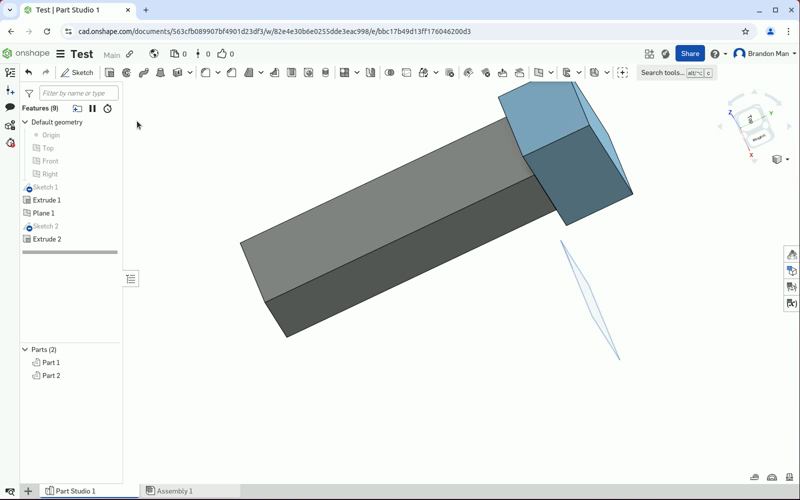
key(up, 2)
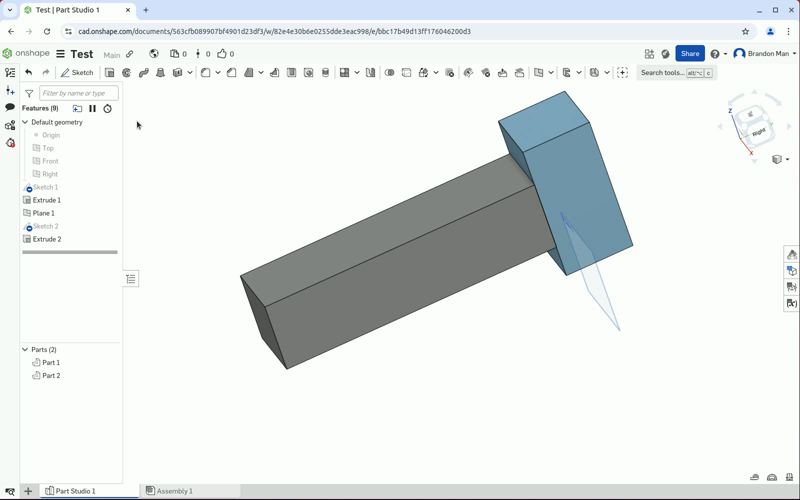
key(right, 2)
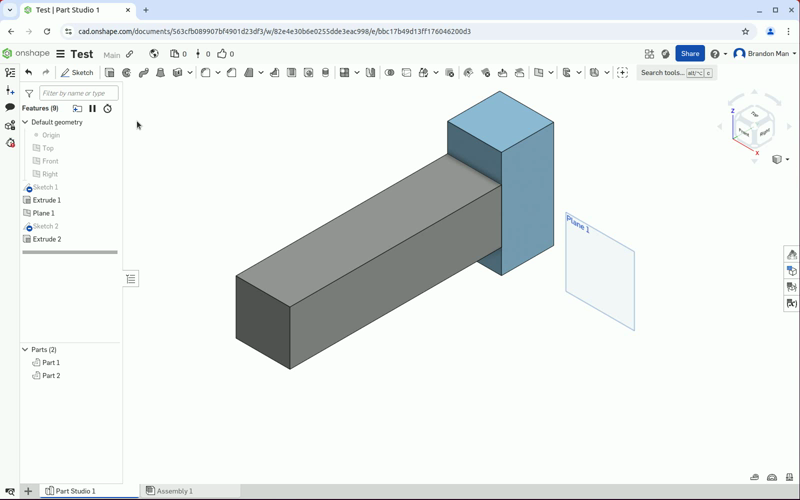
mouse_move(73, 189)
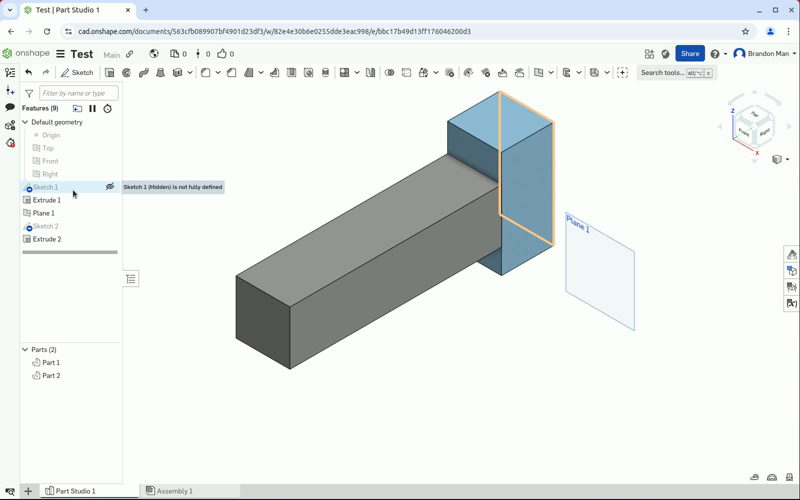
click(73, 189)